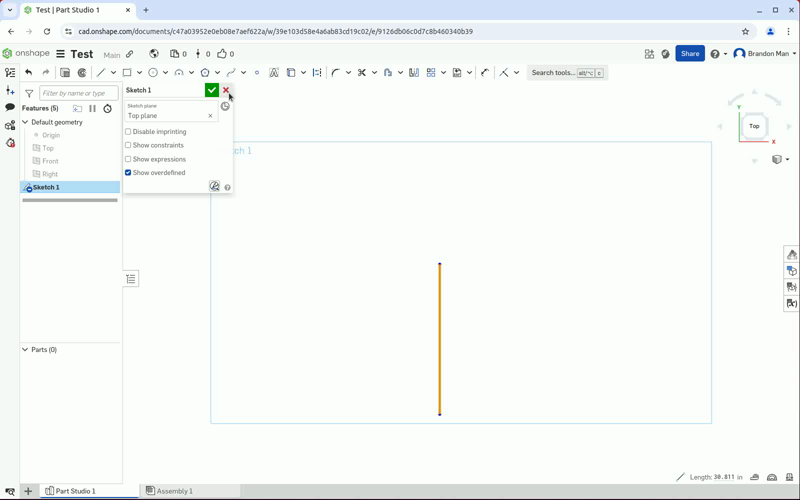
key(shift+h)
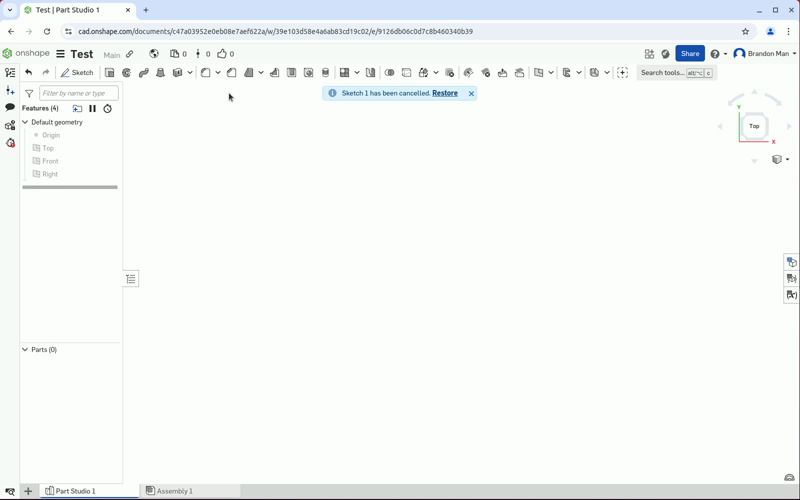
mouse_move(73, 352)
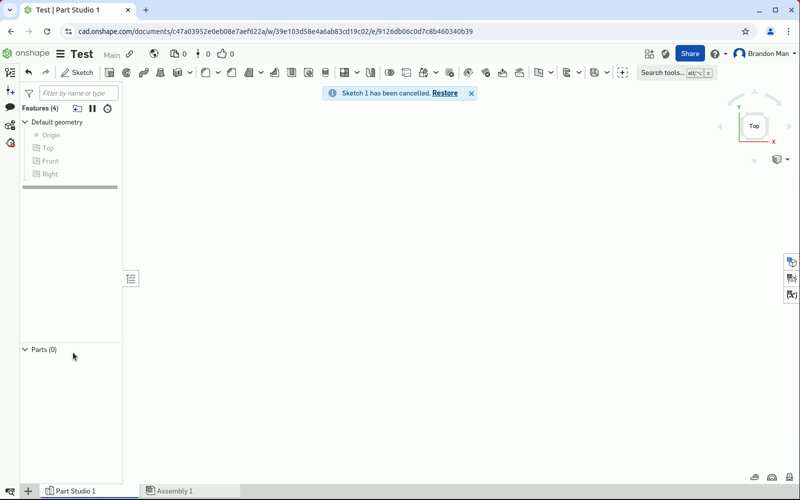
key(y)
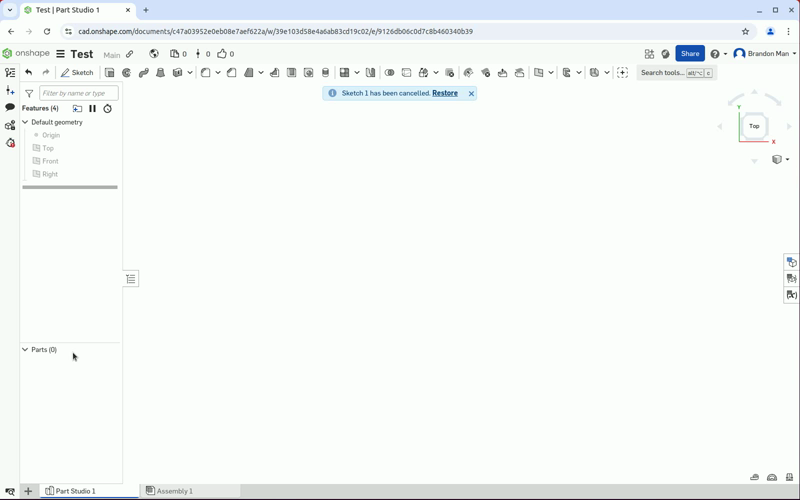
key(shift+p)
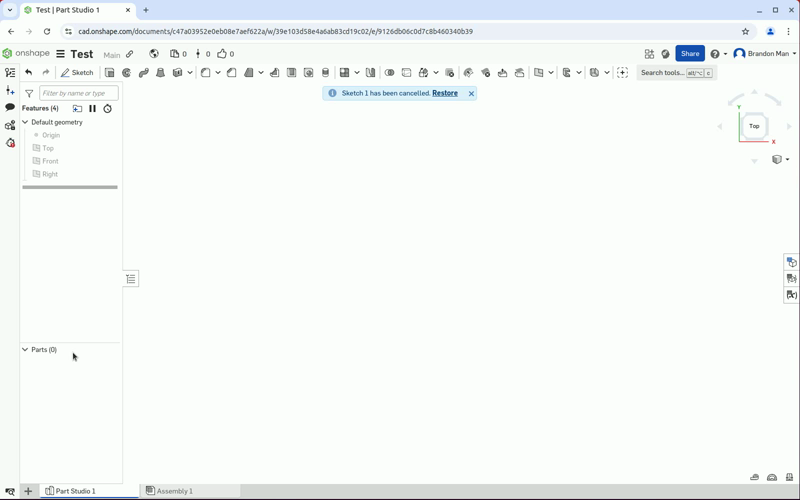
key(space)
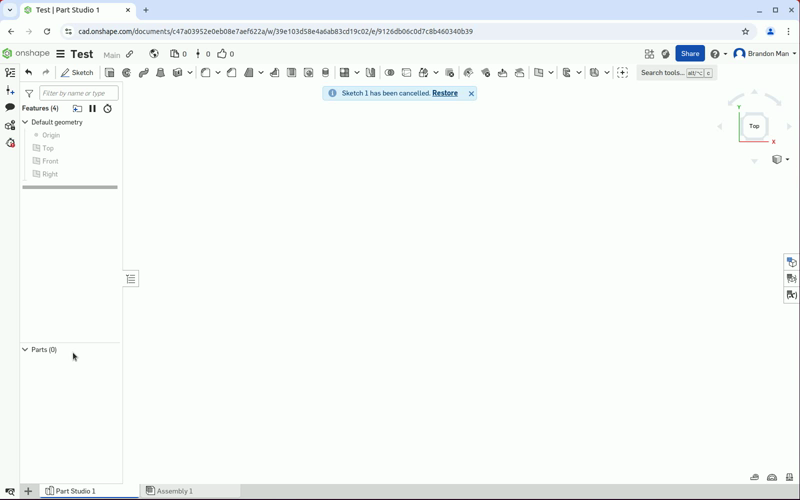
key_down(shift)
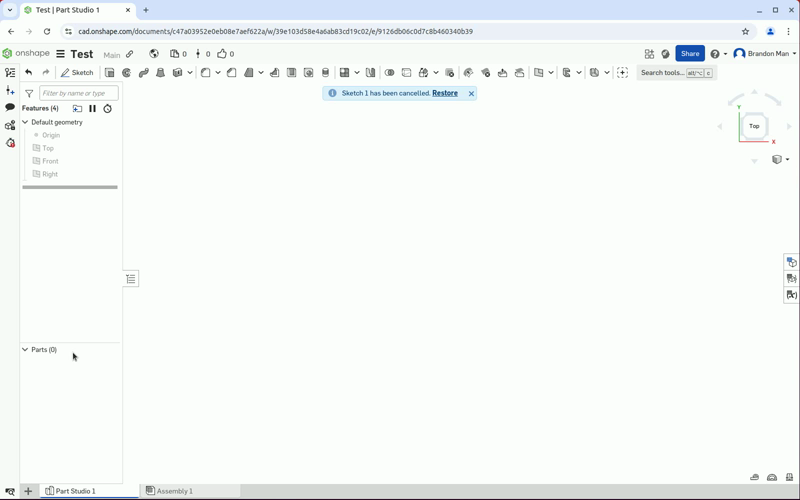
key(up)
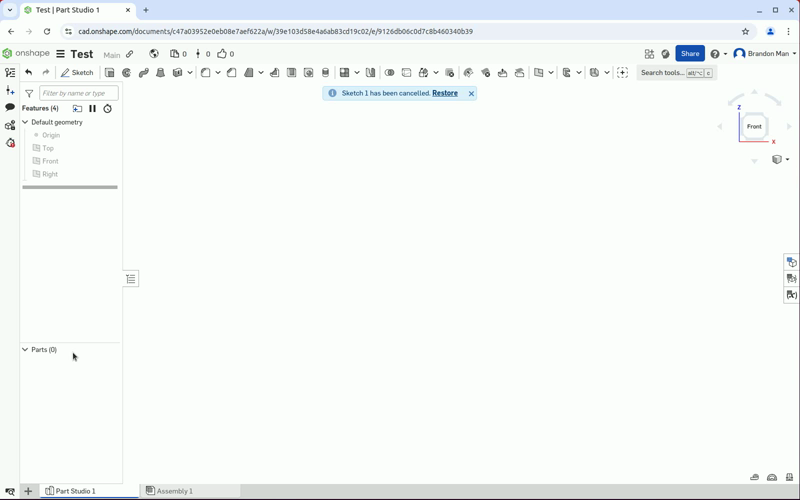
key_up(shift)
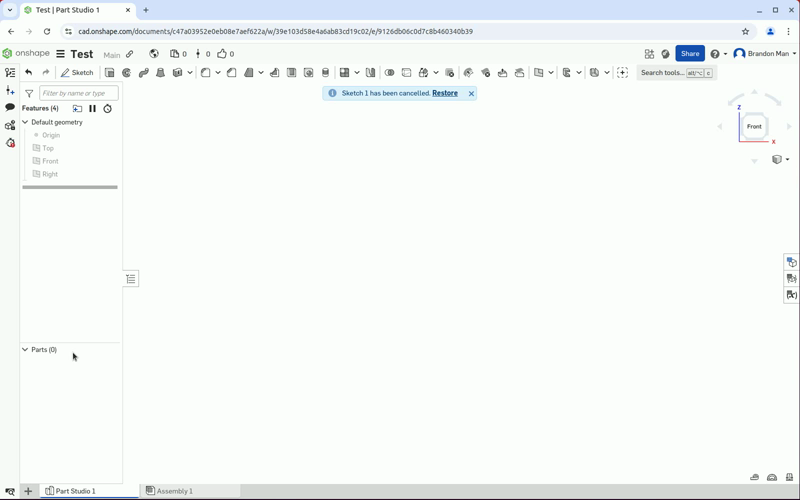
mouse_move(73, 352)
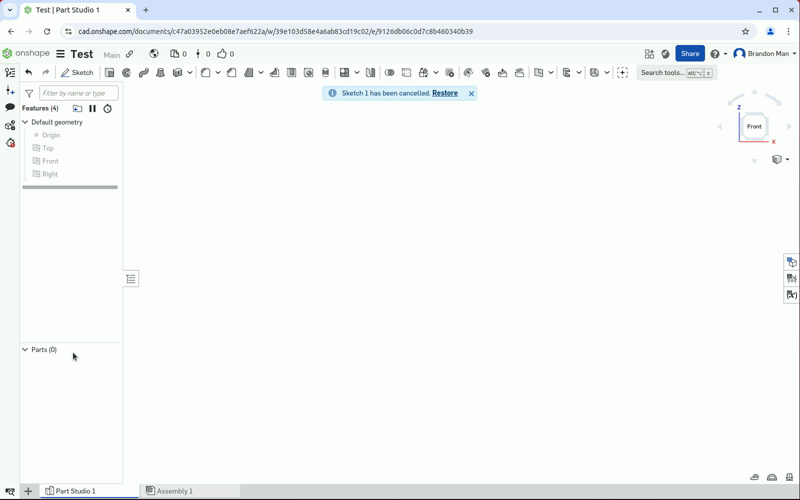
key(shift+y)
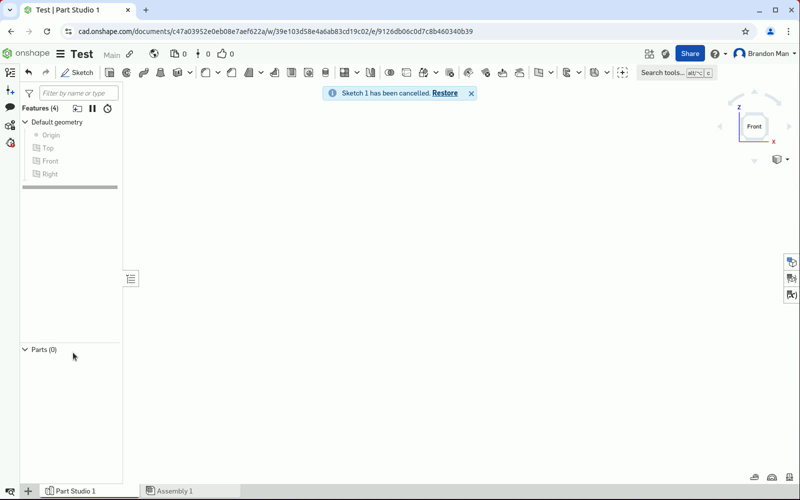
key(shift+s)
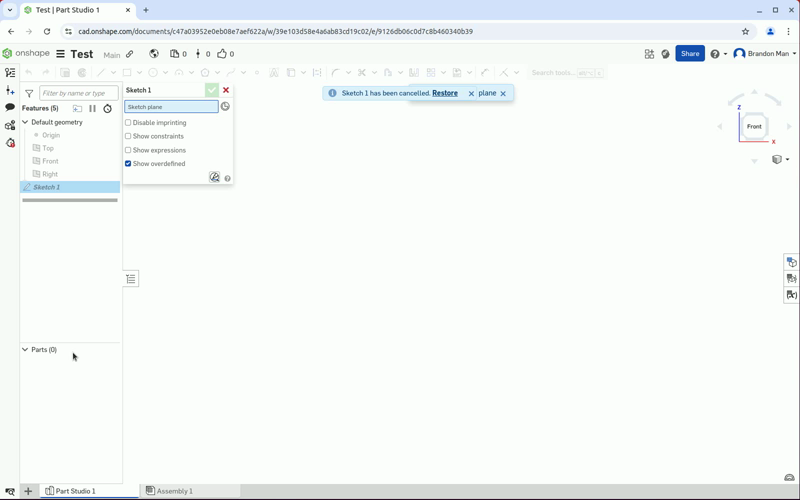
mouse_move(73, 163)
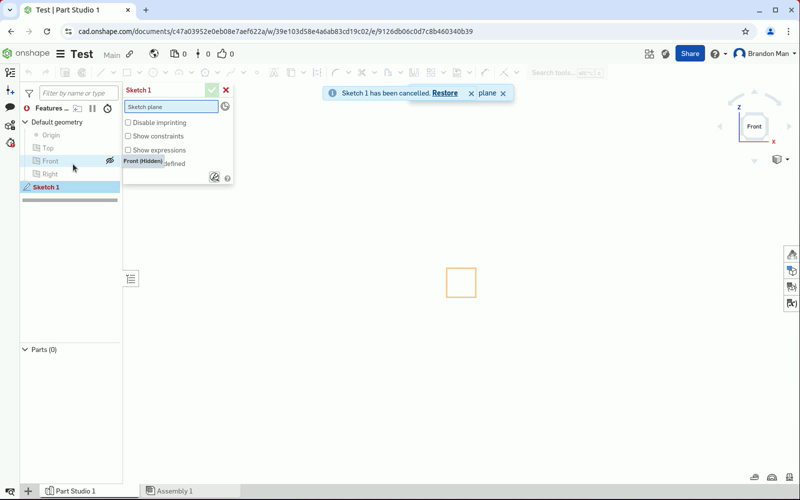
click(73, 163)
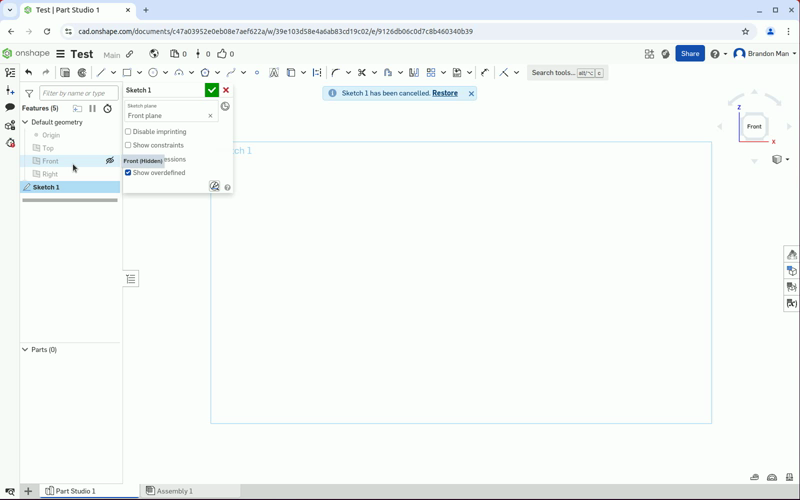
mouse_move(73, 352)
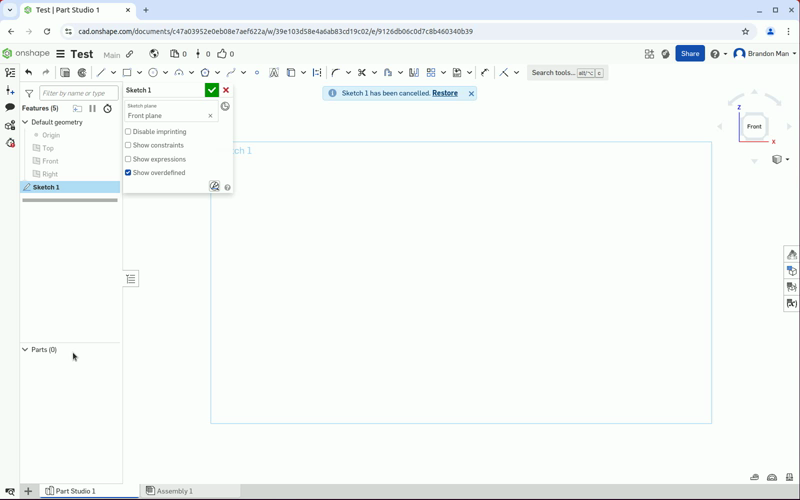
key(y)
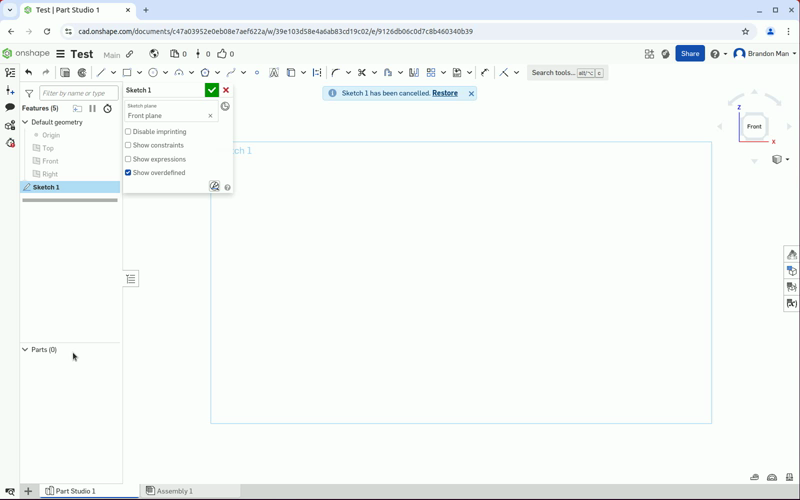
key(a)
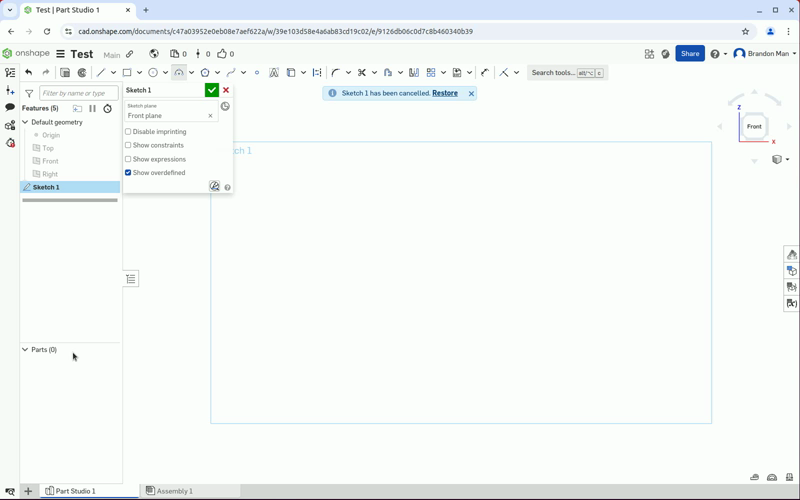
key_down(shift)
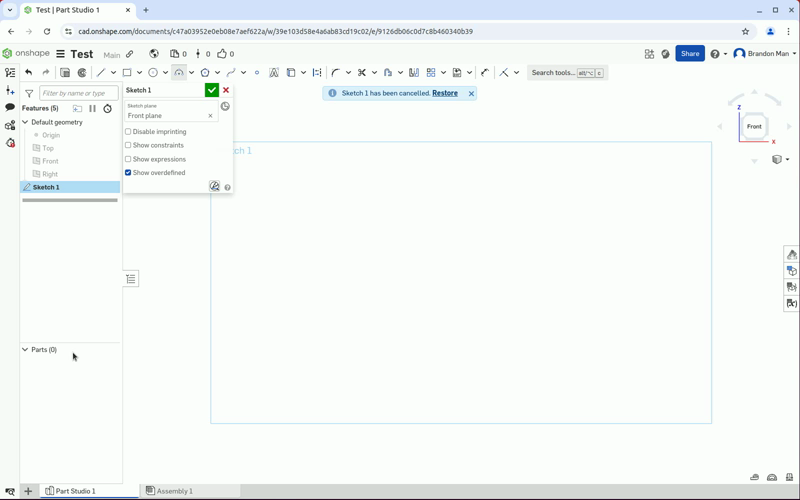
mouse_move(460, 282)
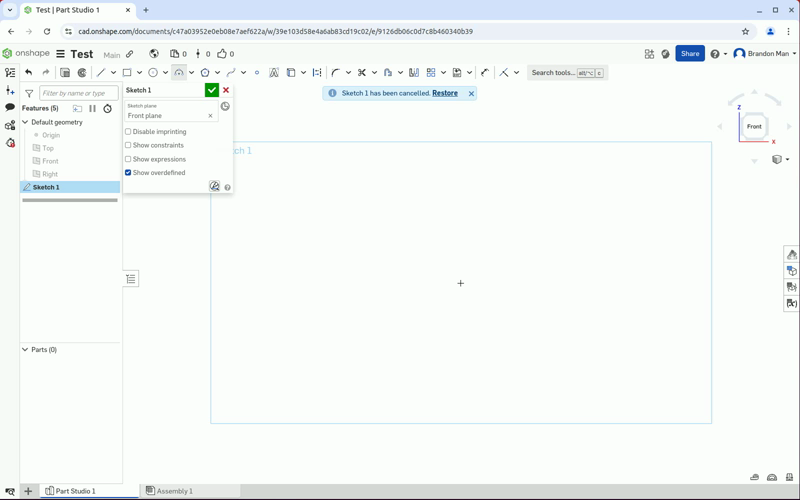
click(460, 282)
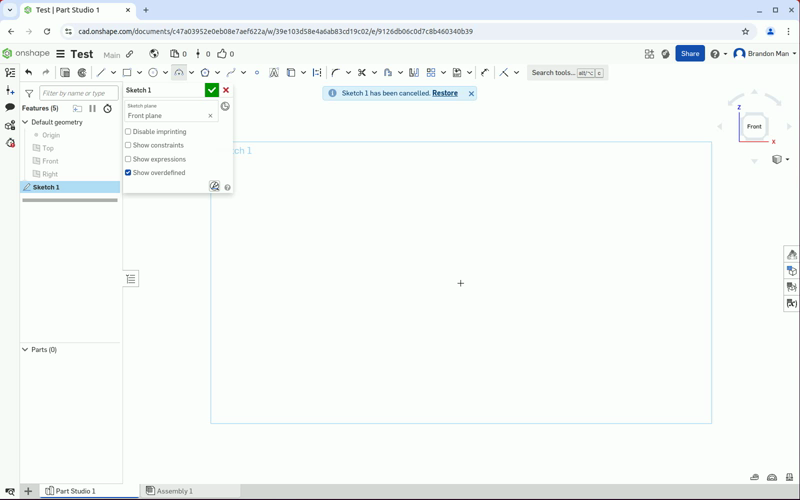
key_up(shift)
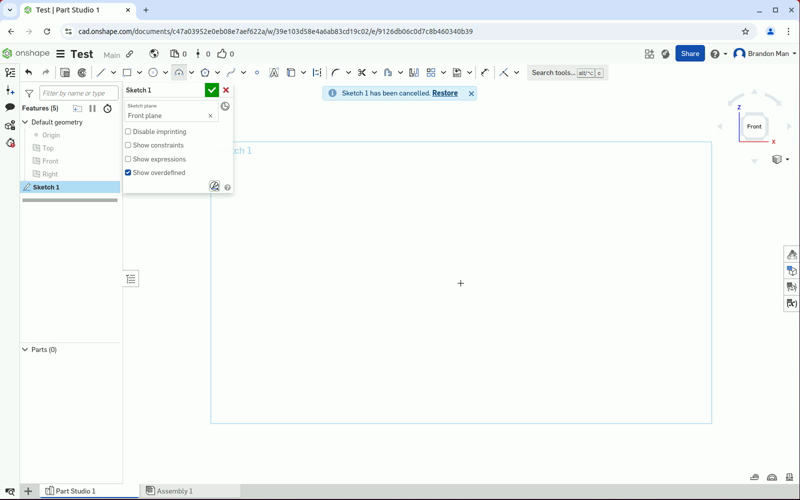
key_down(shift)
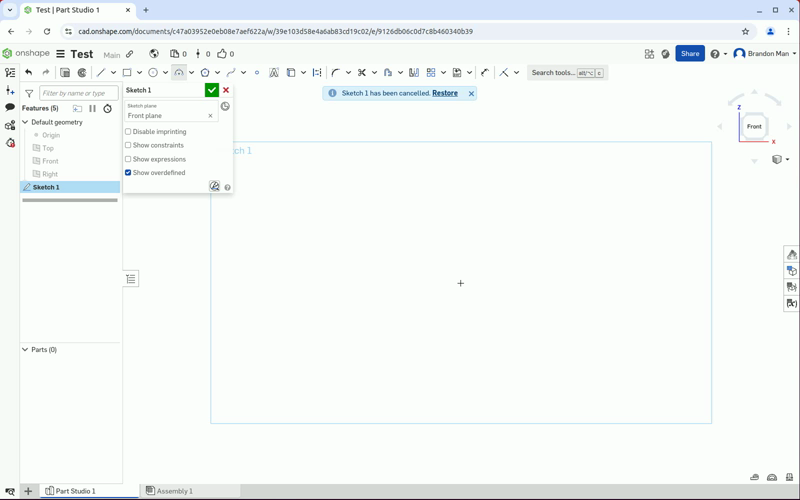
mouse_move(460, 210)
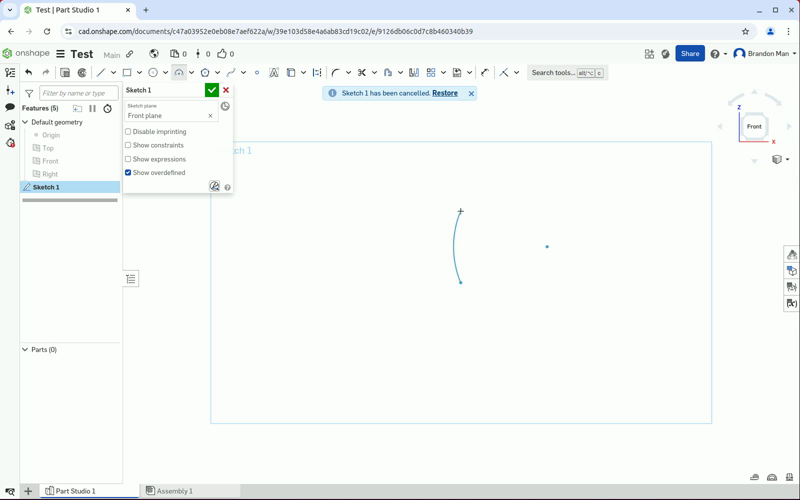
click(460, 210)
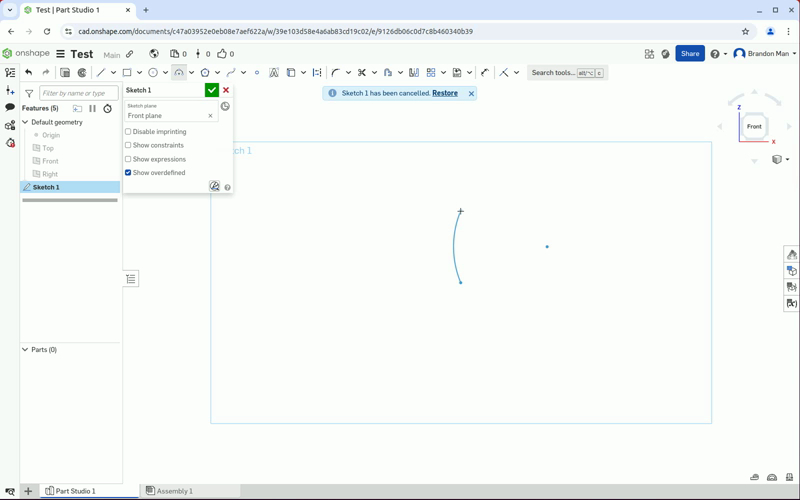
mouse_move(496, 246)
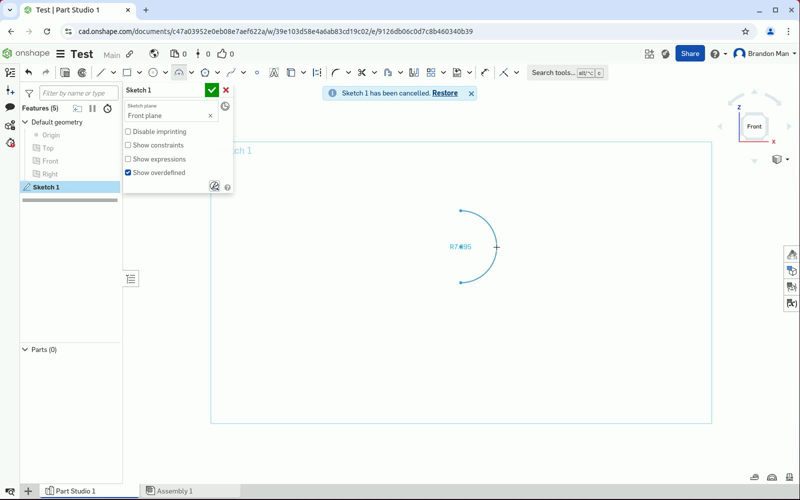
click(496, 246)
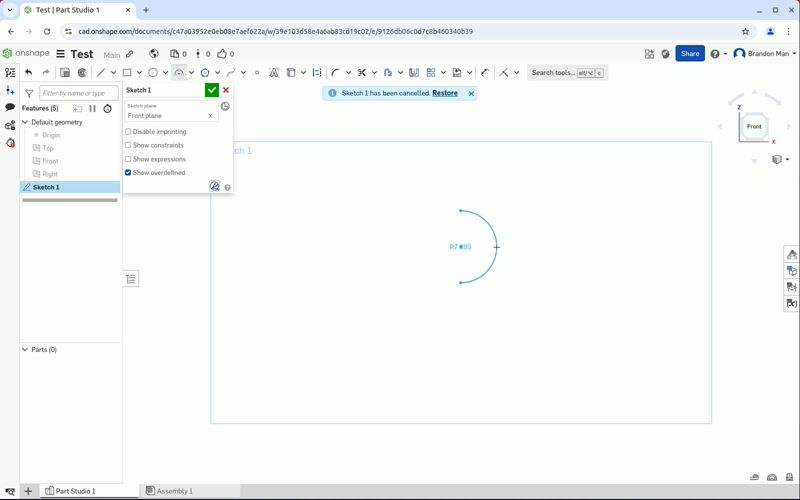
key_up(shift)
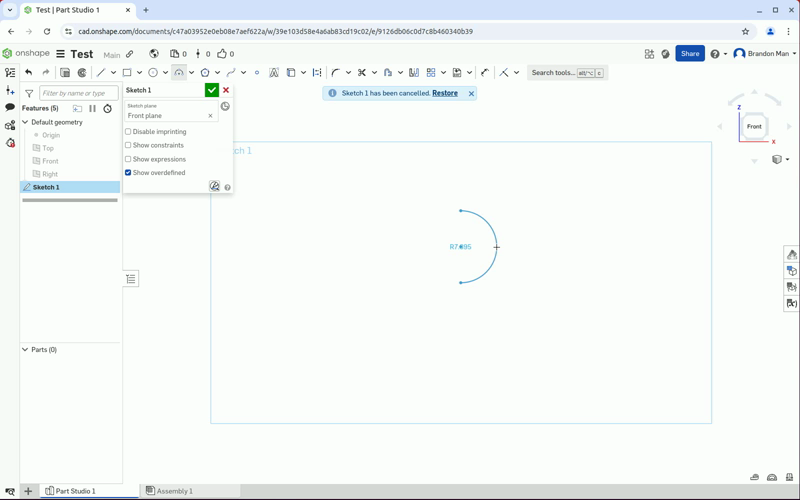
key(esc)
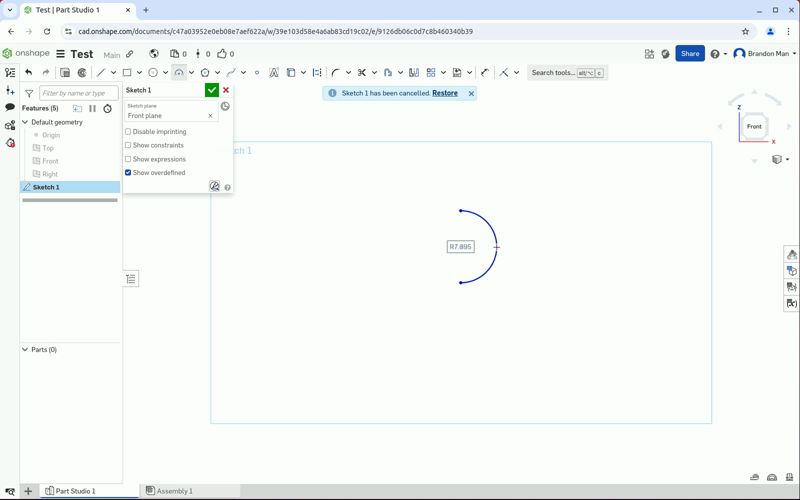
key(l)
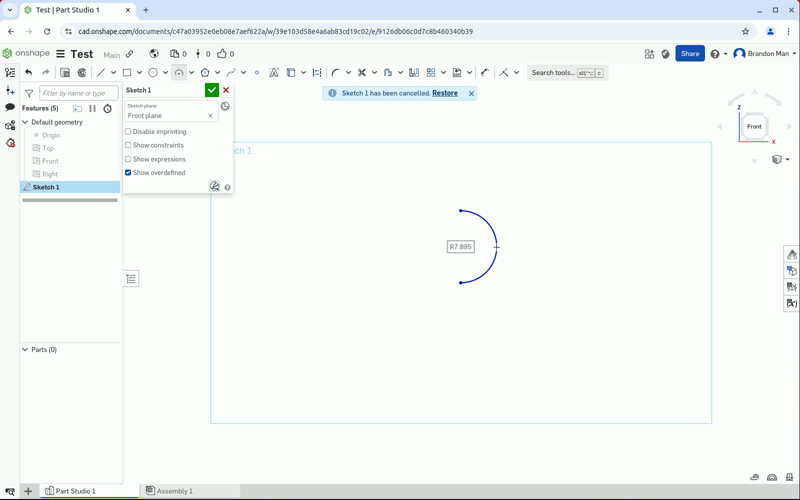
mouse_move(460, 210)
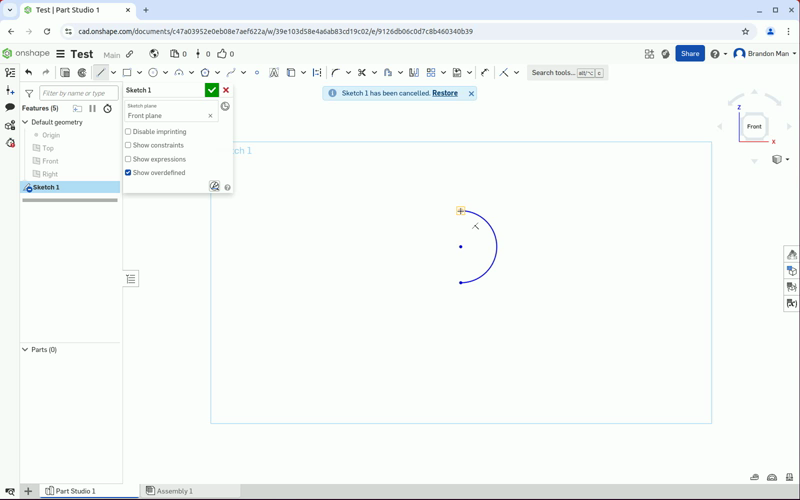
click(460, 210)
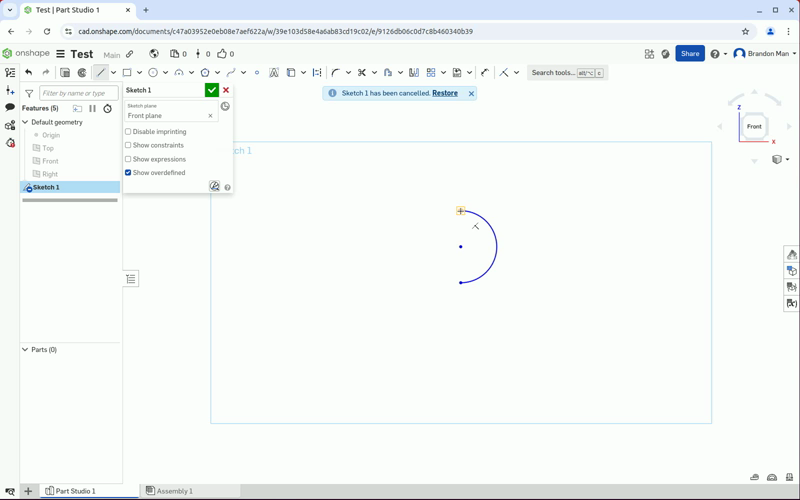
key_down(shift)
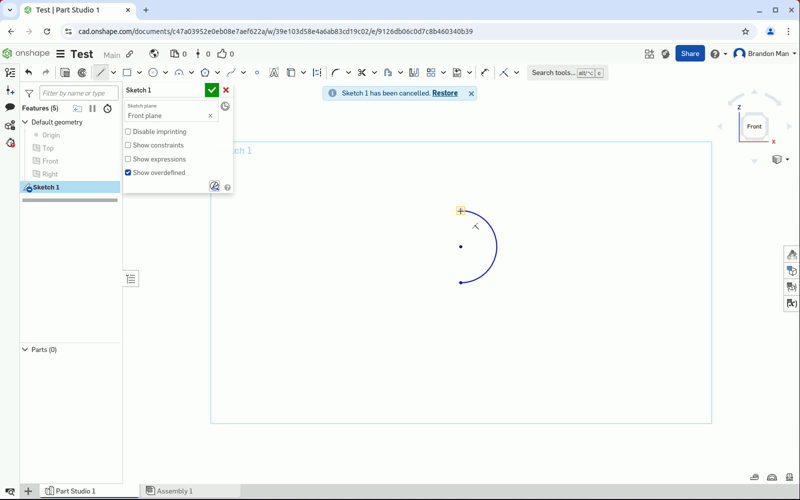
mouse_move(460, 282)
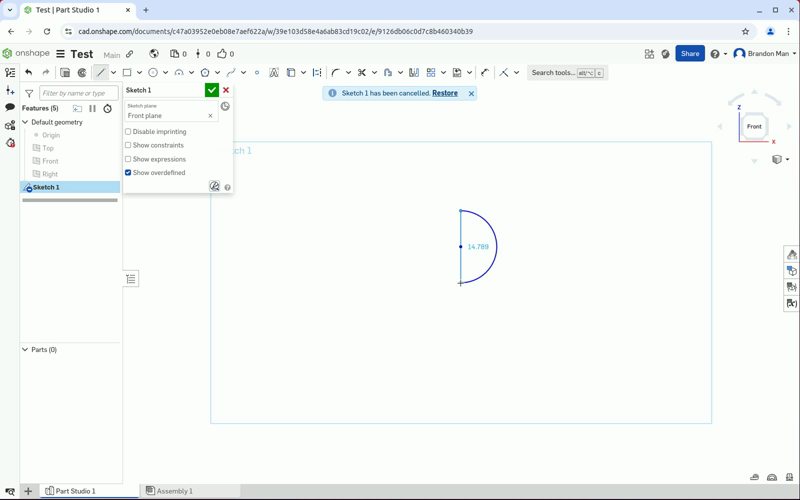
key_up(shift)
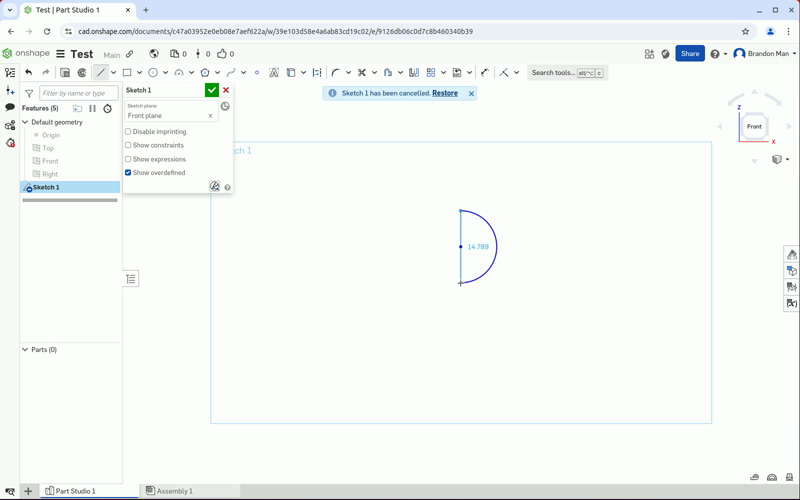
click(460, 282)
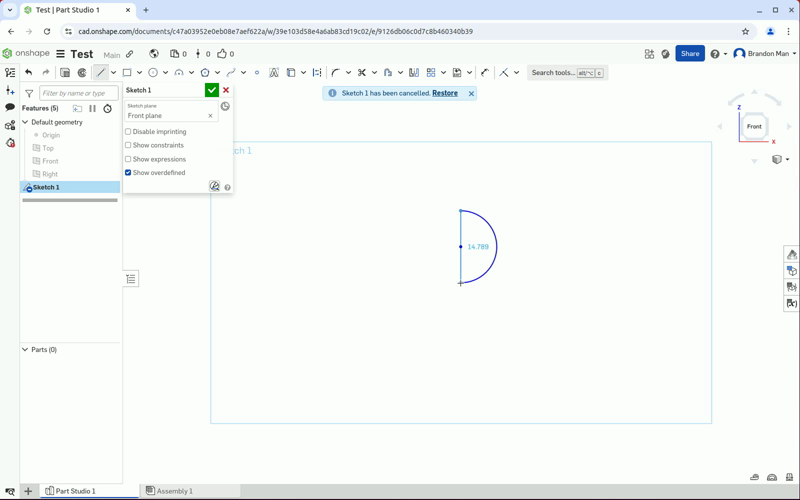
key(esc)
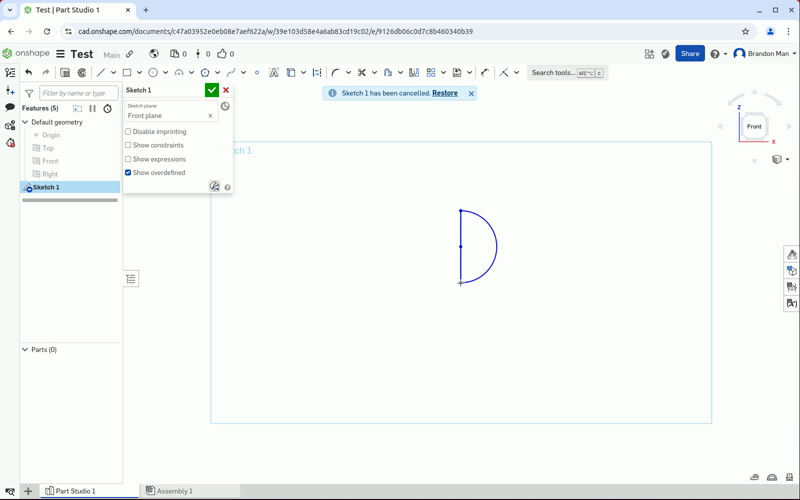
mouse_move(474, 220)
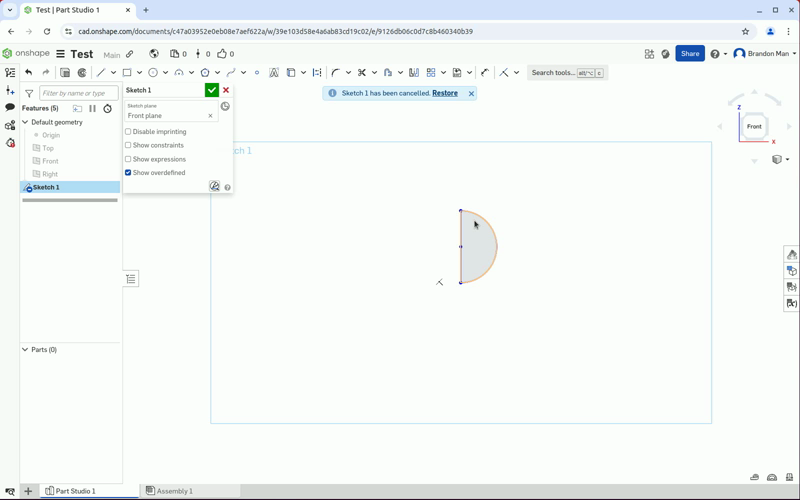
scroll(6)
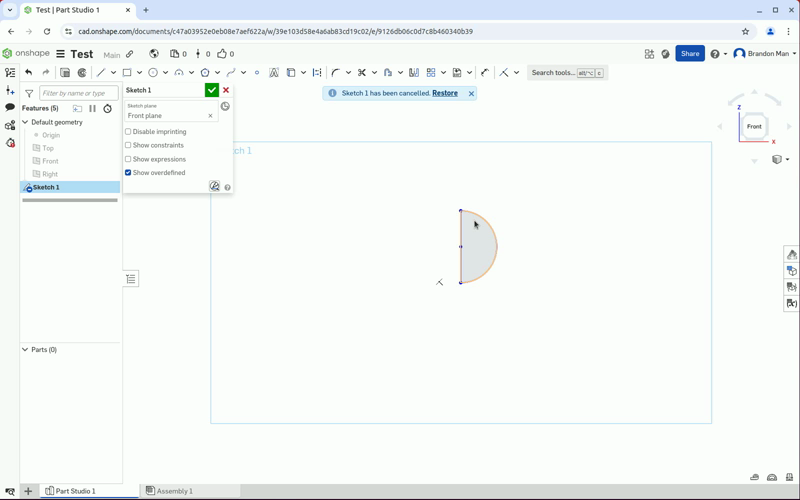
scroll(6)
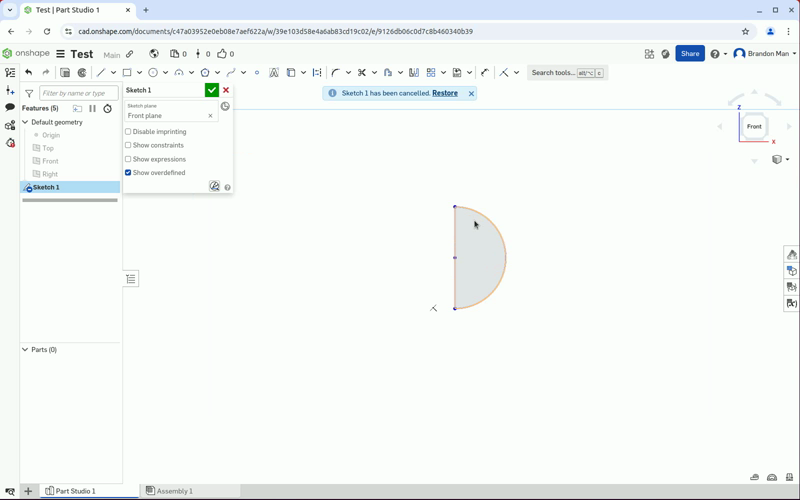
scroll(6)
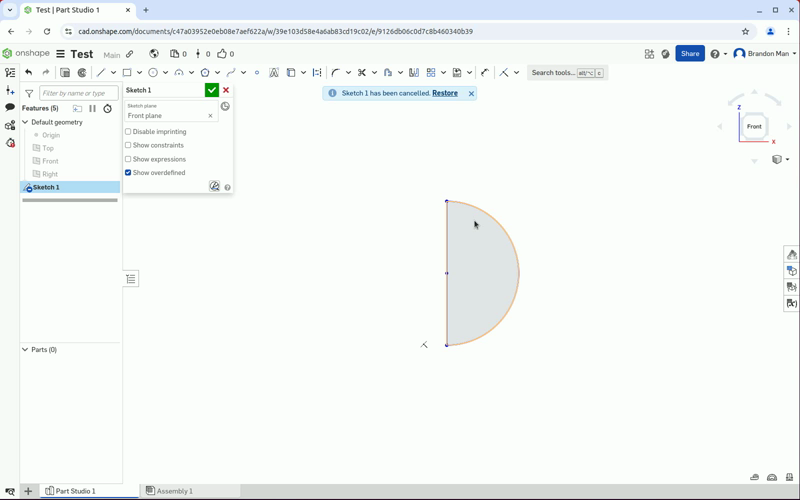
scroll(6)
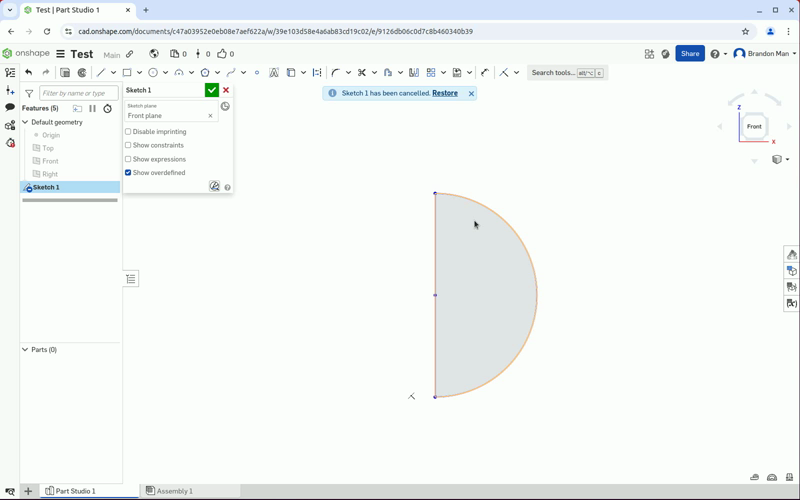
scroll(6)
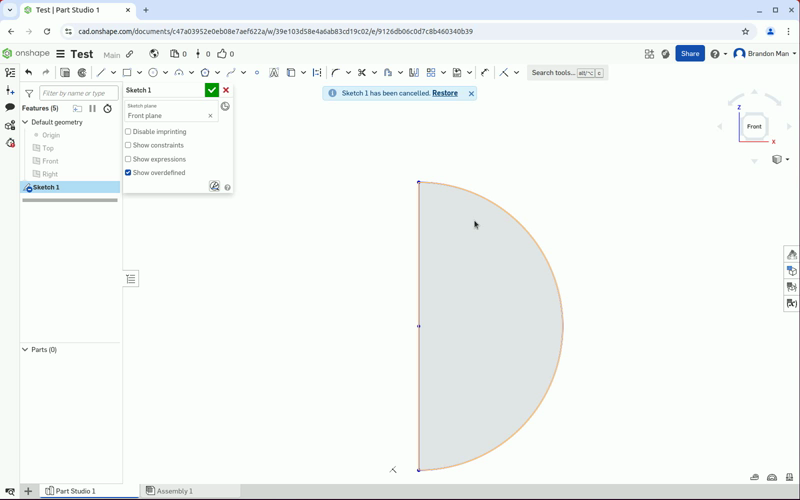
scroll(6)
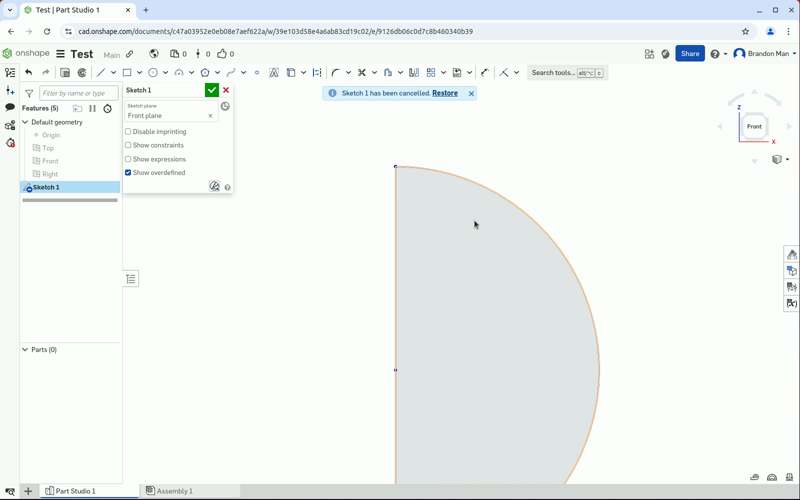
scroll(6)
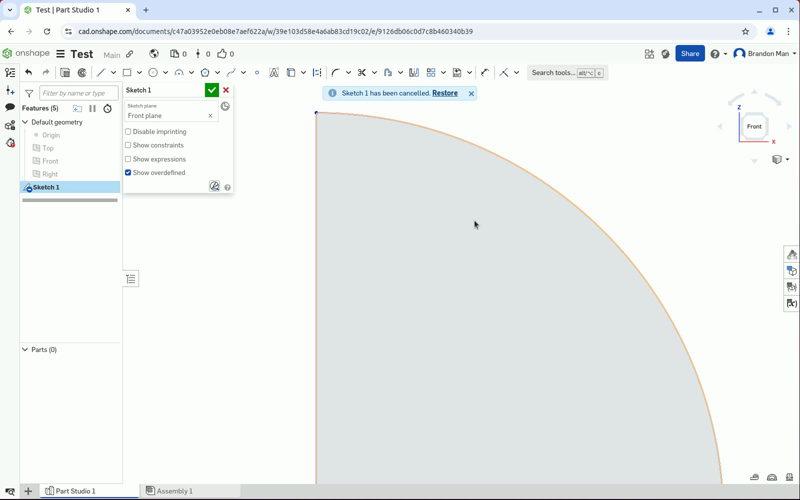
click(474, 220)
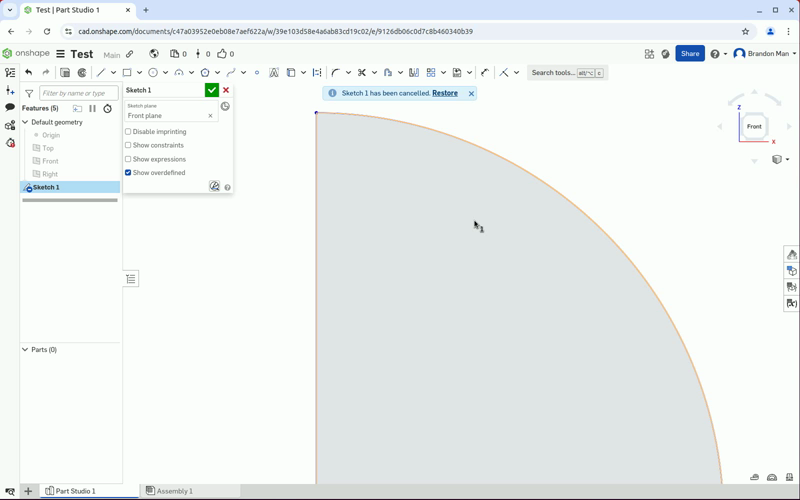
scroll(-6)
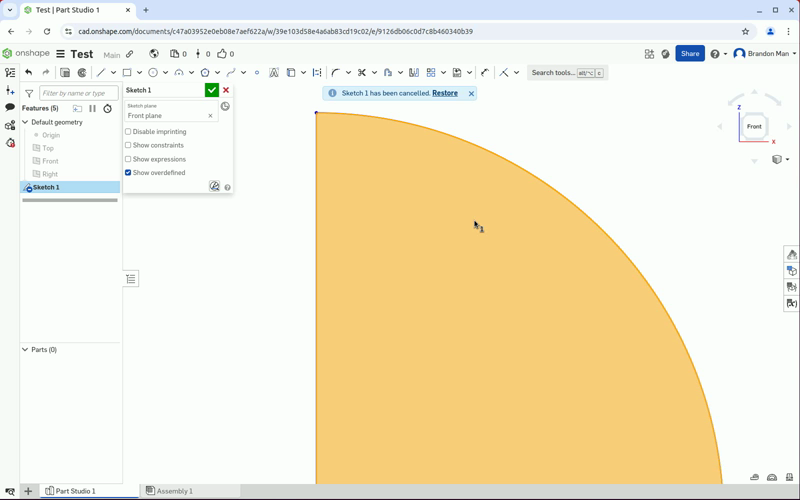
scroll(-6)
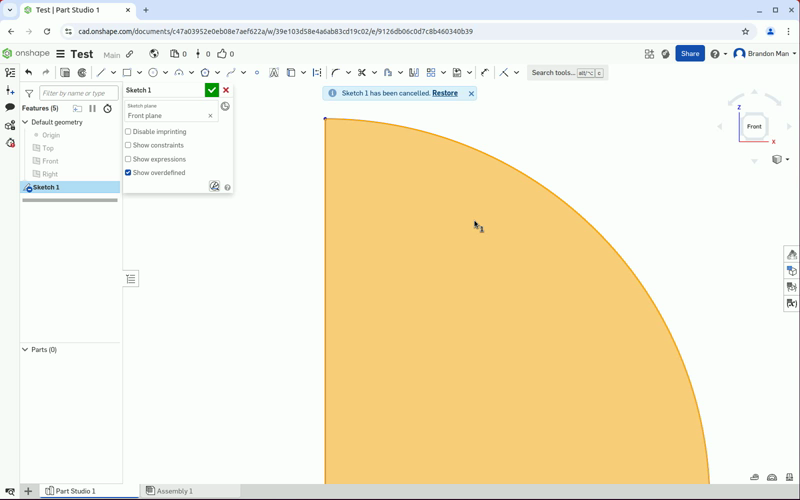
scroll(-6)
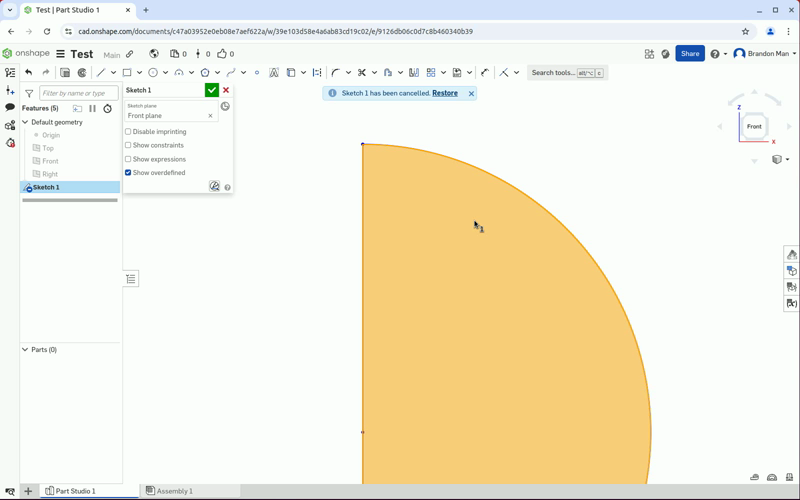
scroll(-6)
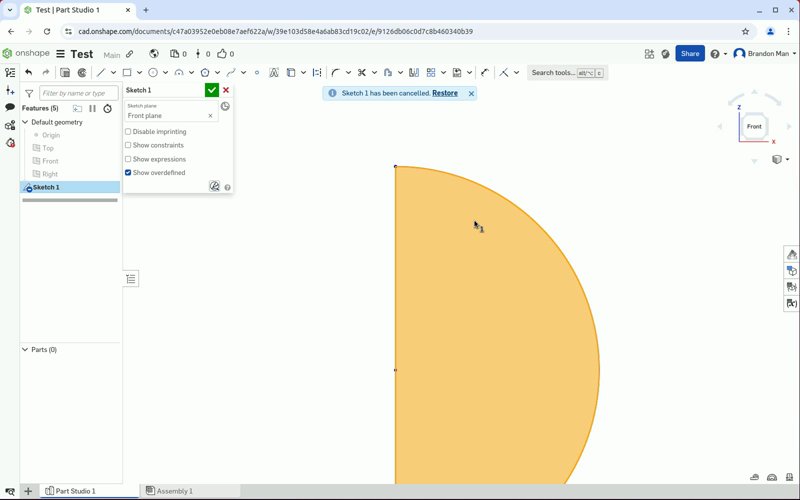
scroll(-6)
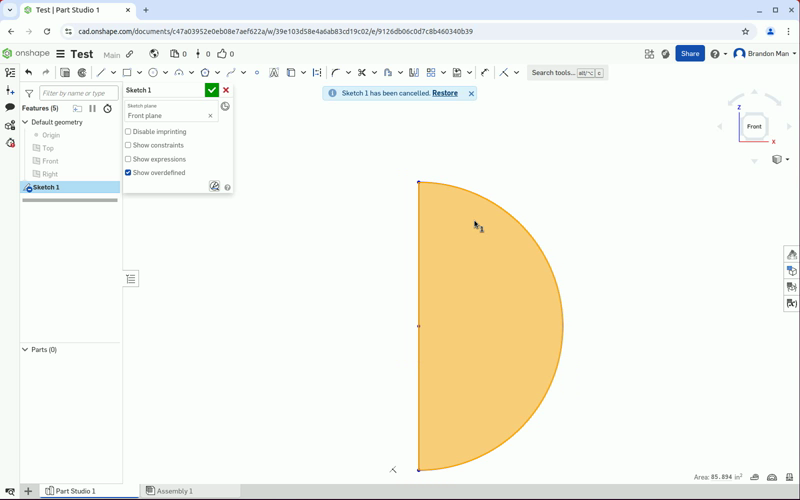
scroll(-6)
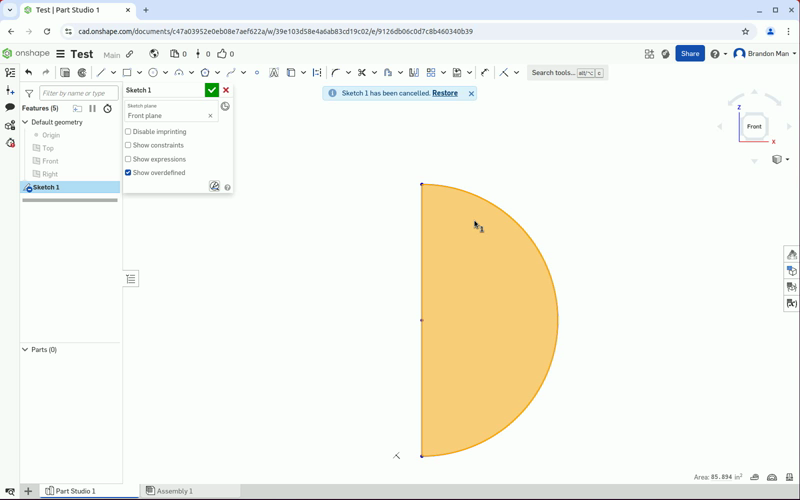
scroll(-6)
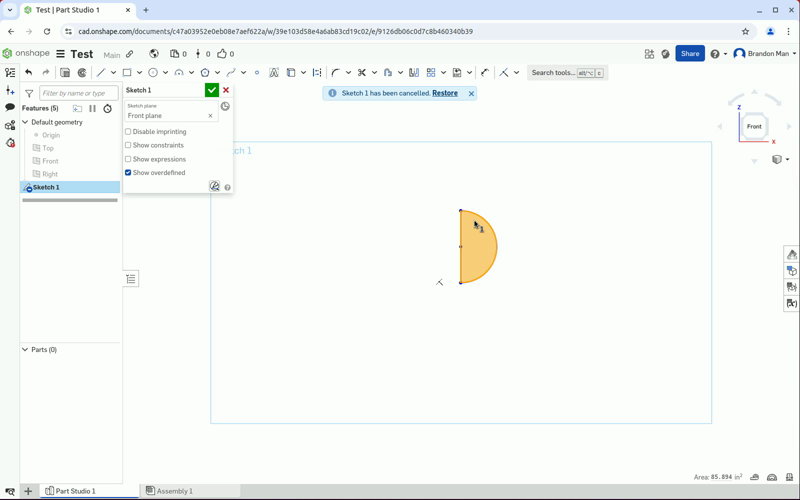
mouse_move(73, 352)
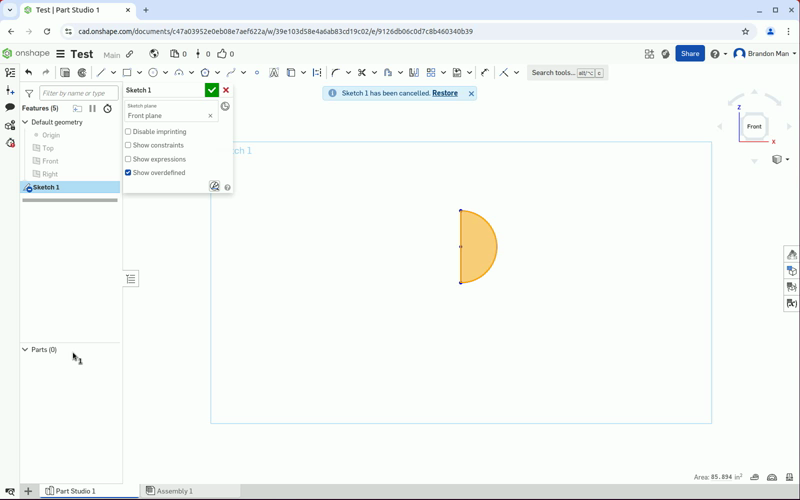
key(shift+y)
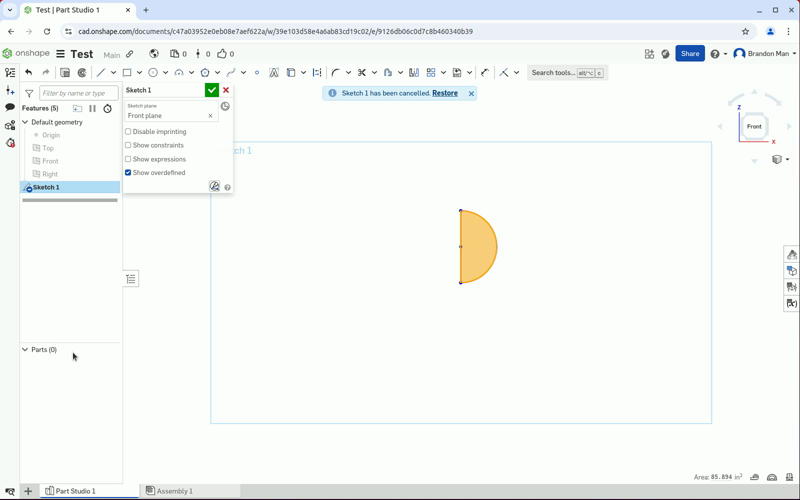
key(shift+e)
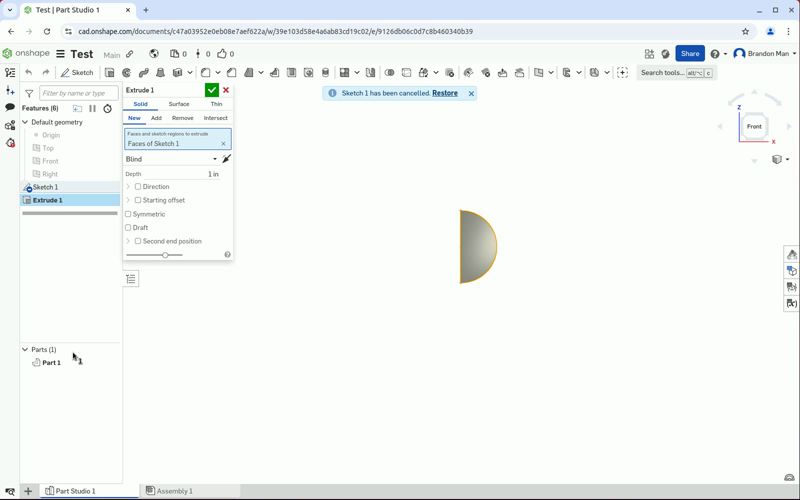
mouse_move(143, 106)
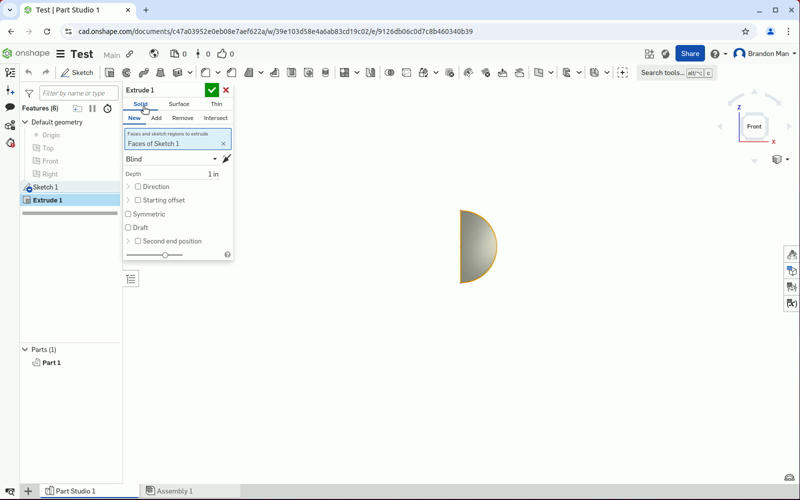
click(143, 106)
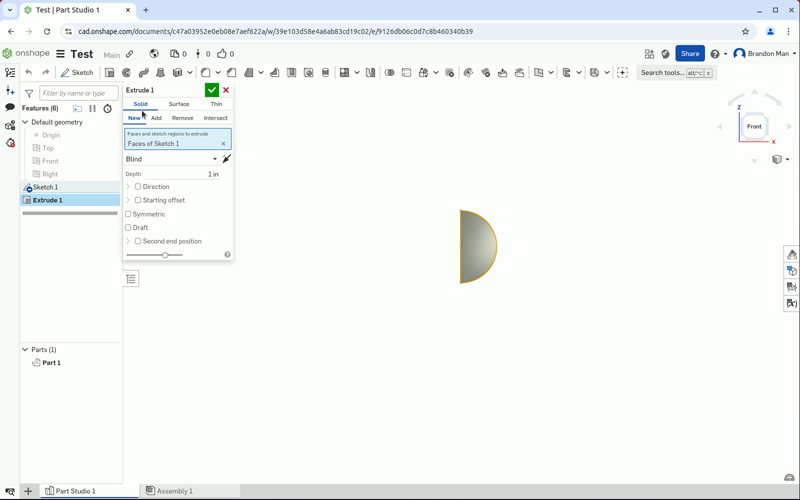
mouse_move(137, 120)
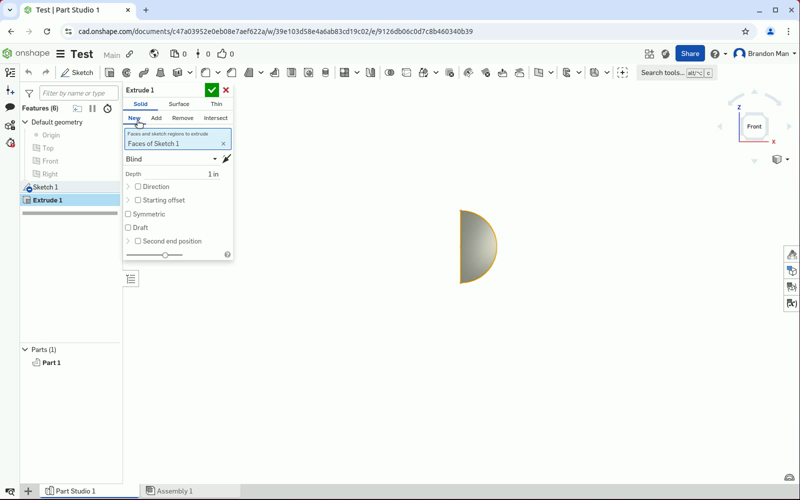
click(137, 120)
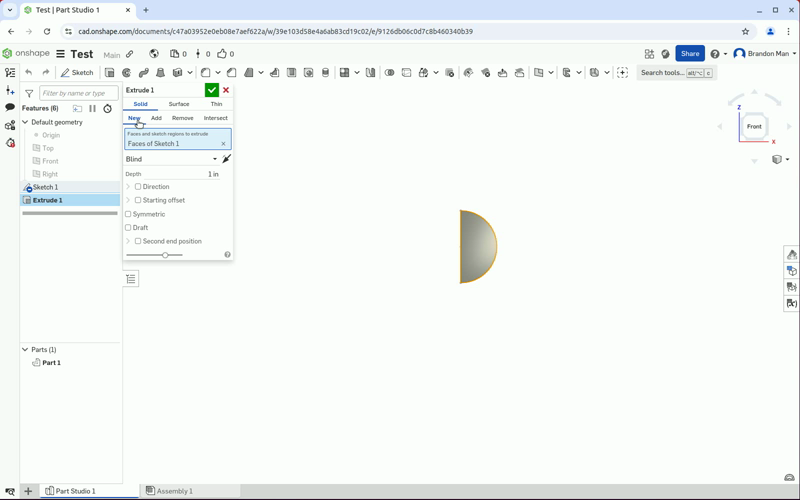
key(tab, 4)
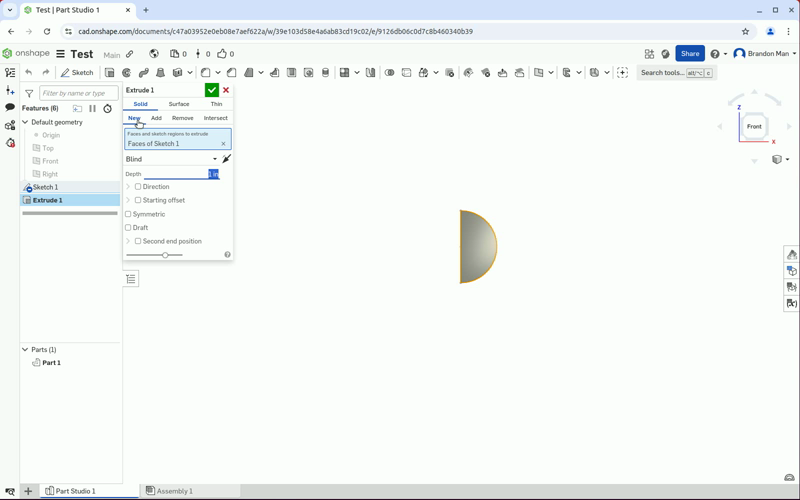
text(23.108)
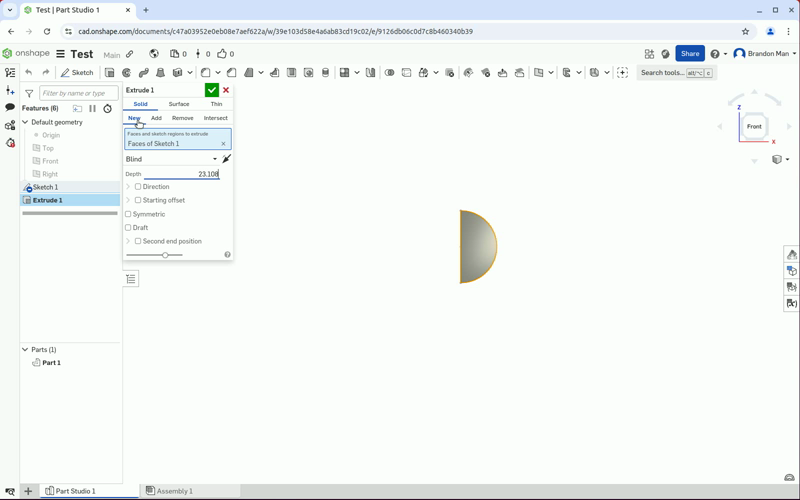
key(enter)
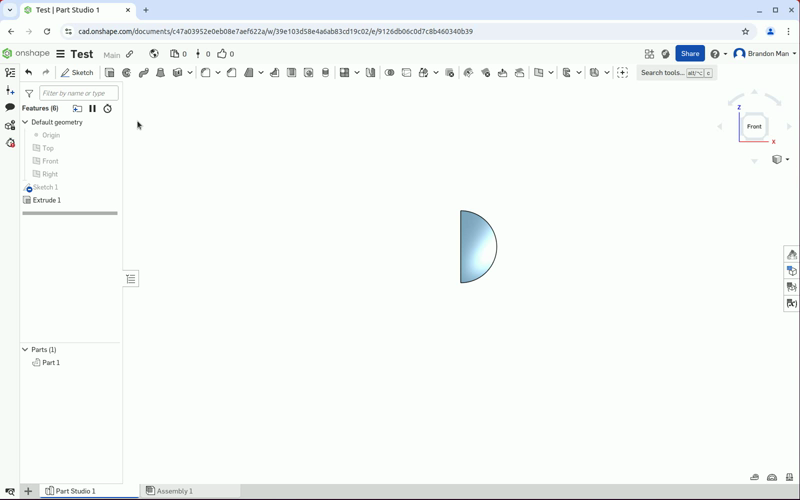
key(shift+h)
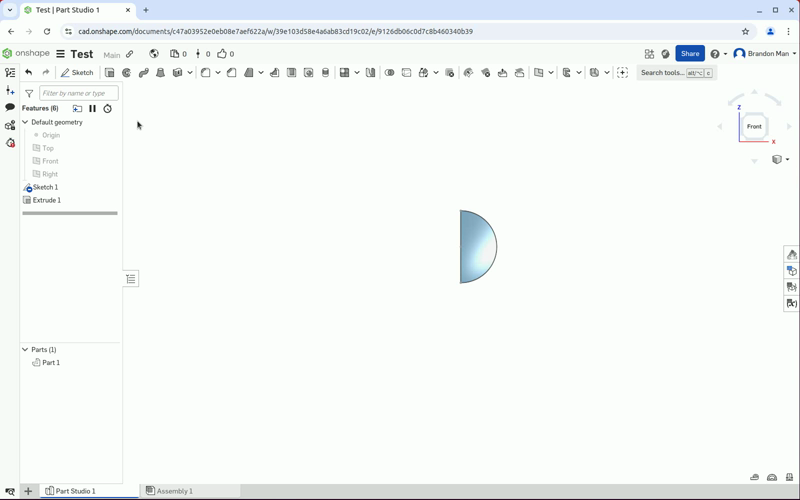
key(shift+h)
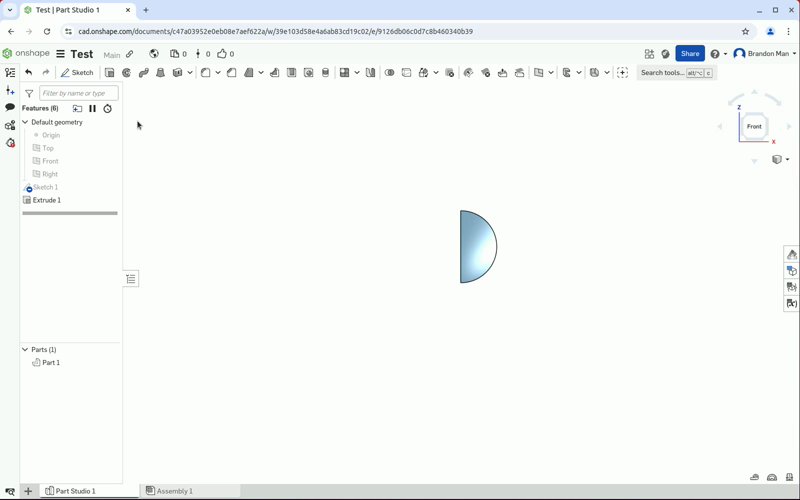
mouse_move(73, 189)
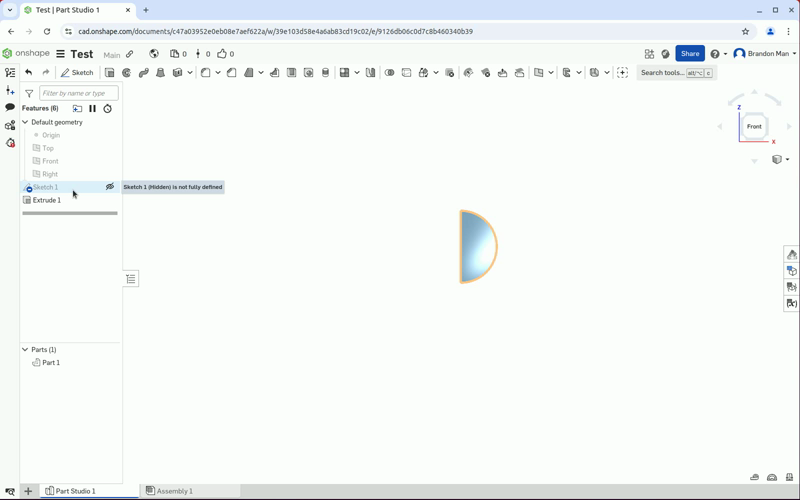
click(73, 189)
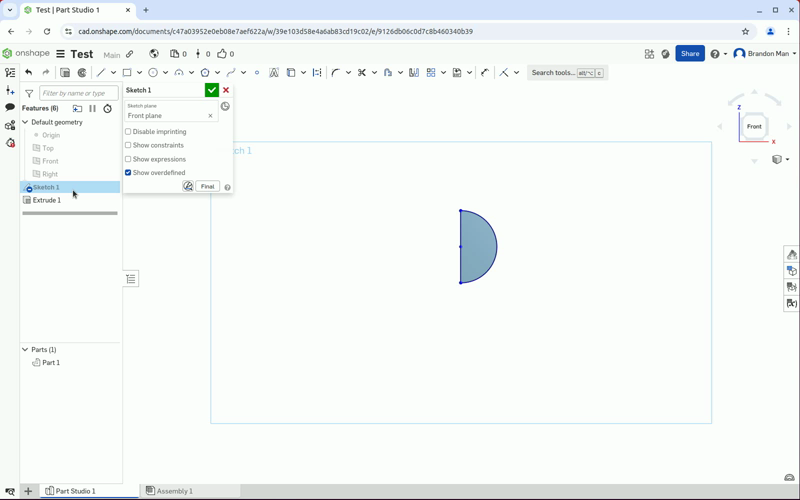
mouse_move(229, 92)
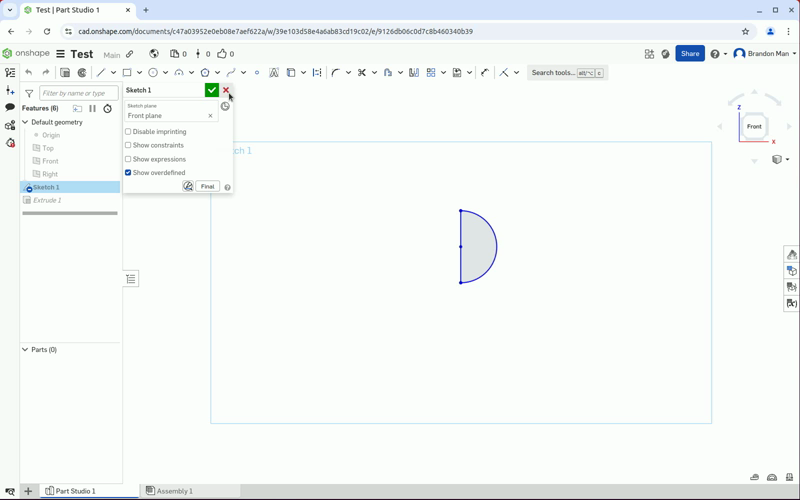
click(229, 92)
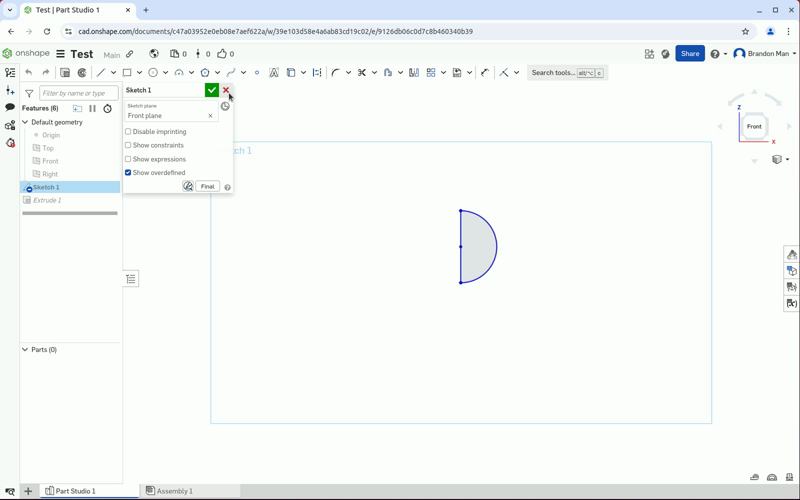
key(shift+s)
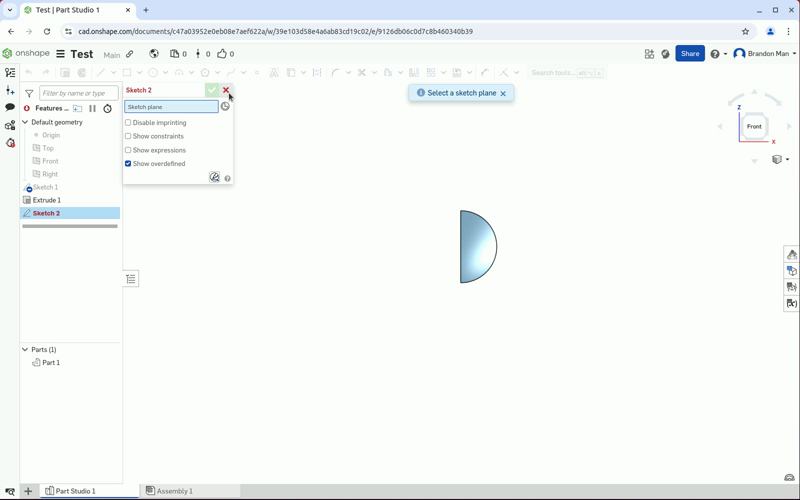
mouse_move(73, 163)
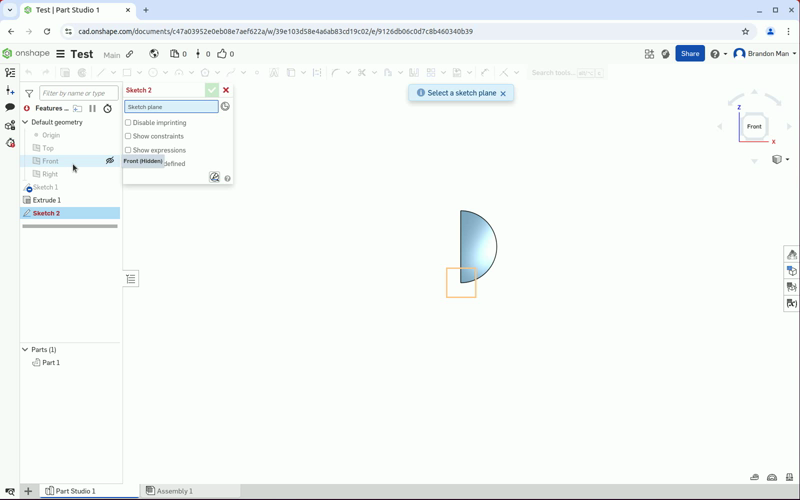
click(73, 163)
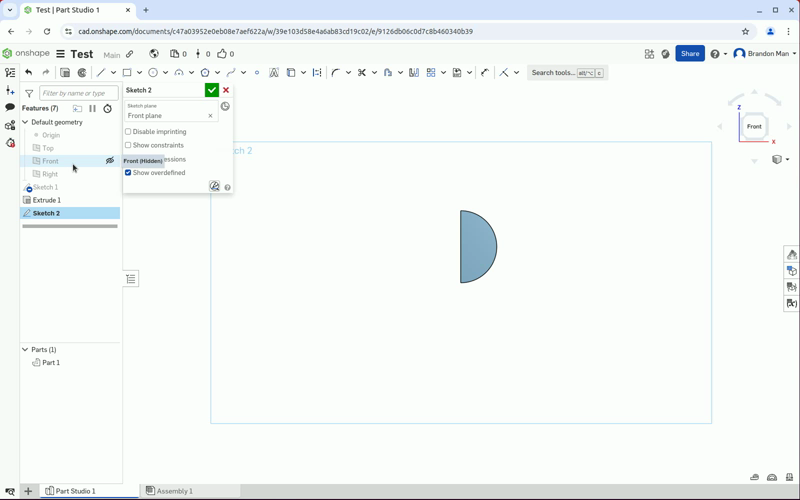
mouse_move(73, 352)
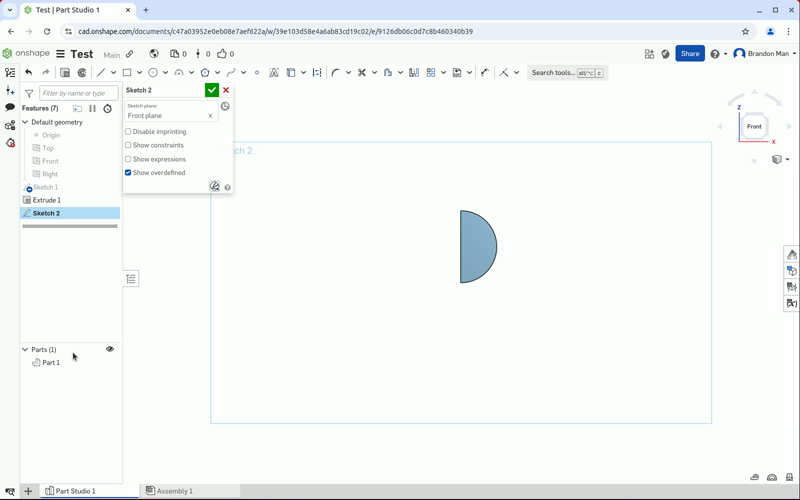
key(y)
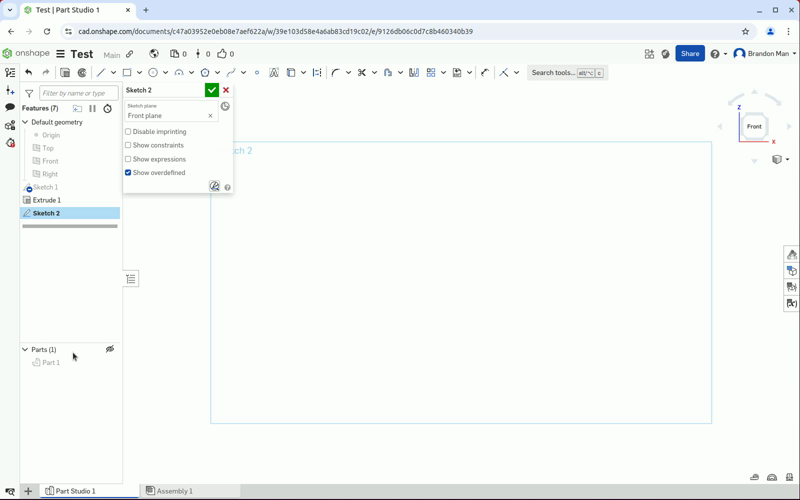
key(l)
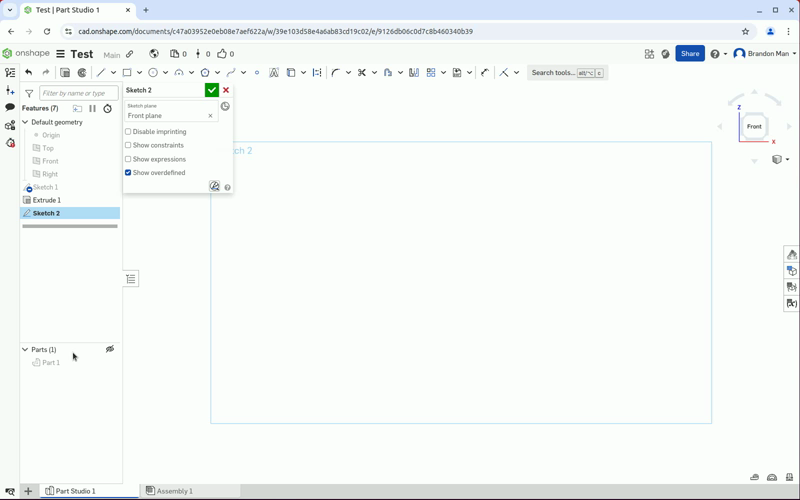
key_down(shift)
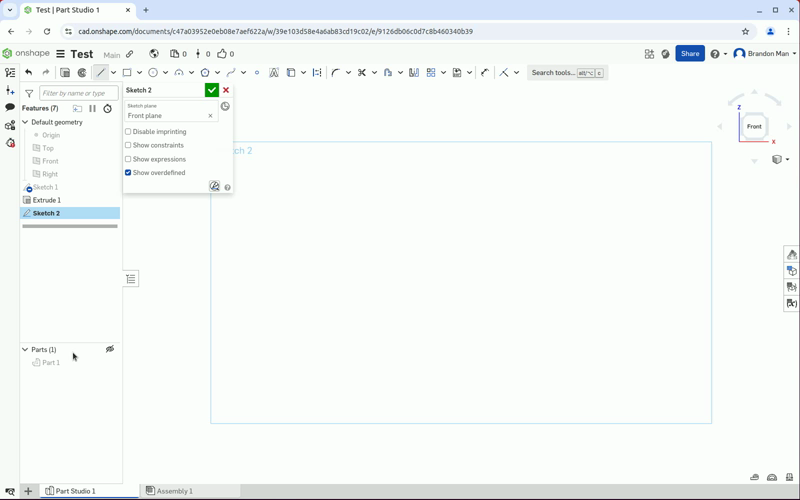
mouse_move(460, 282)
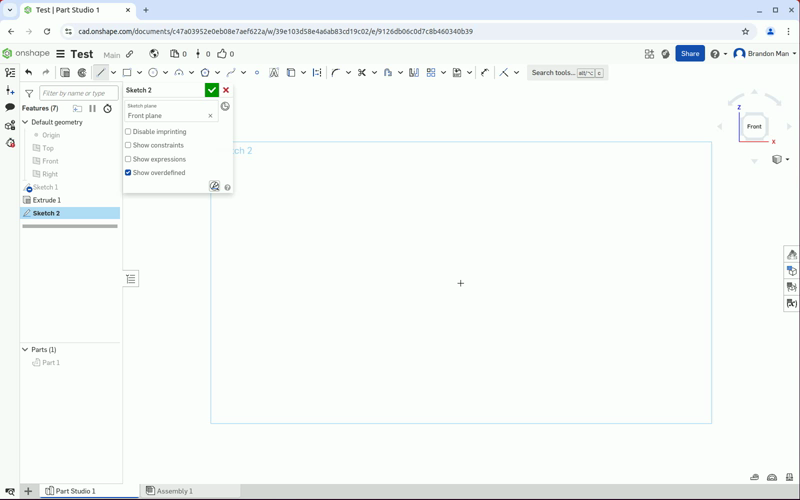
click(460, 282)
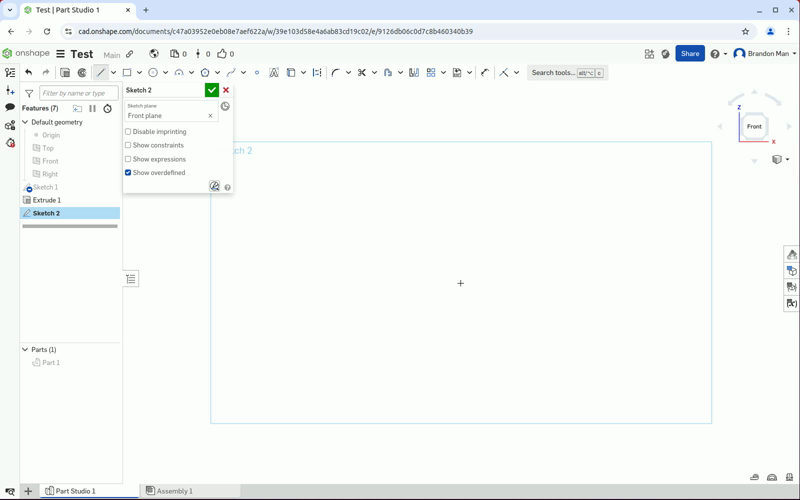
key_up(shift)
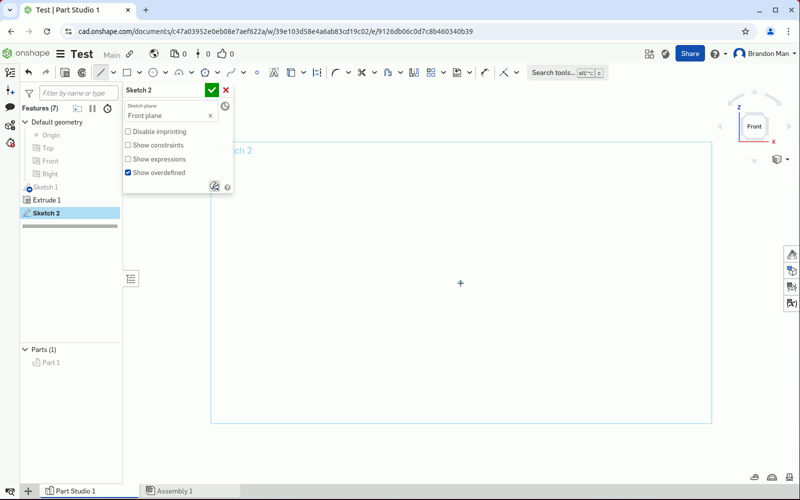
key_down(shift)
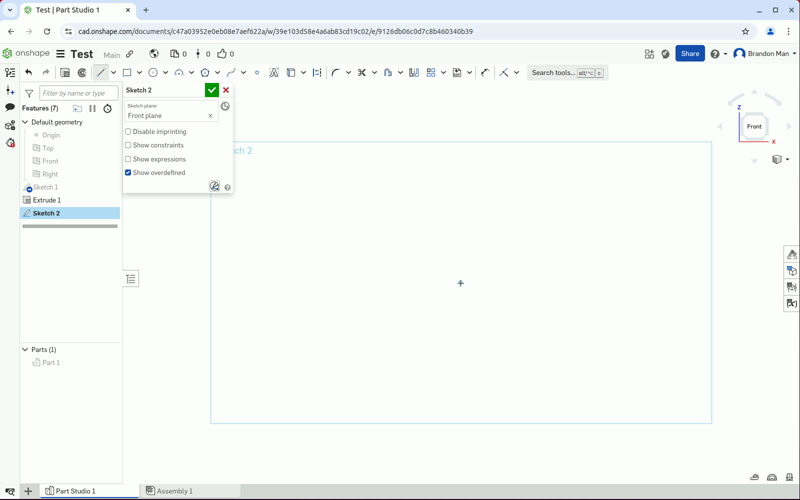
mouse_move(460, 210)
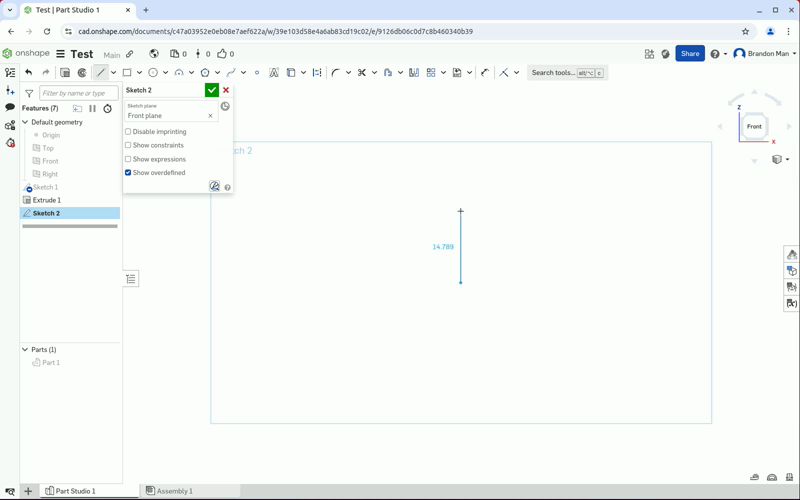
click(460, 210)
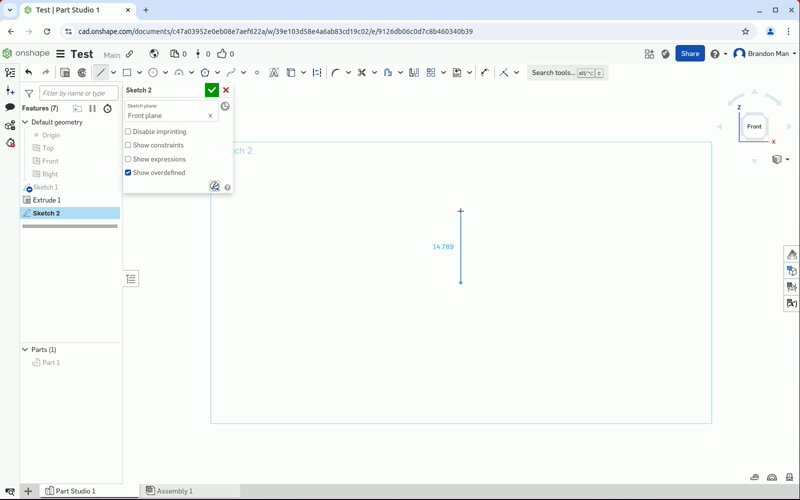
key_up(shift)
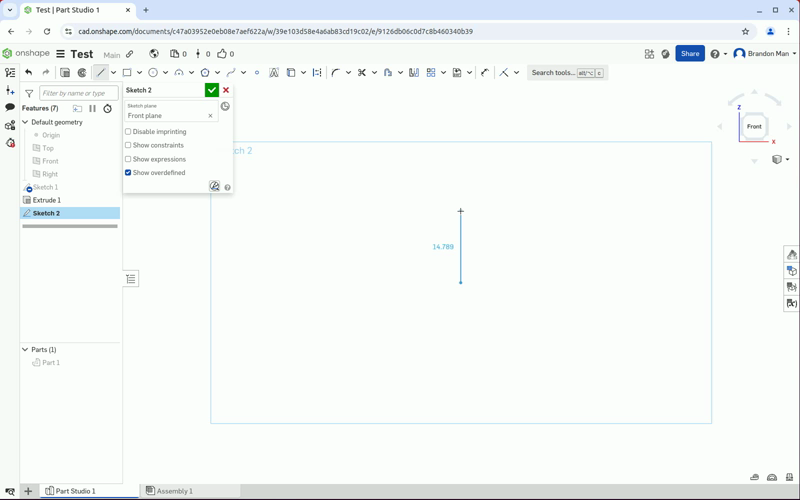
key(esc)
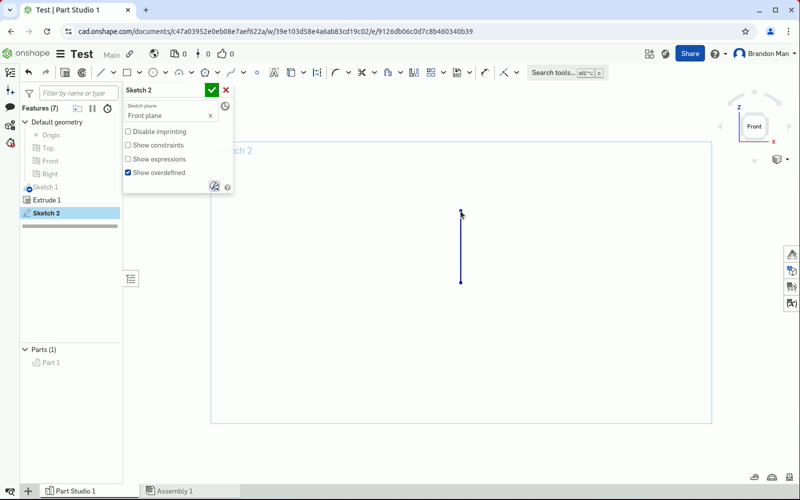
key(a)
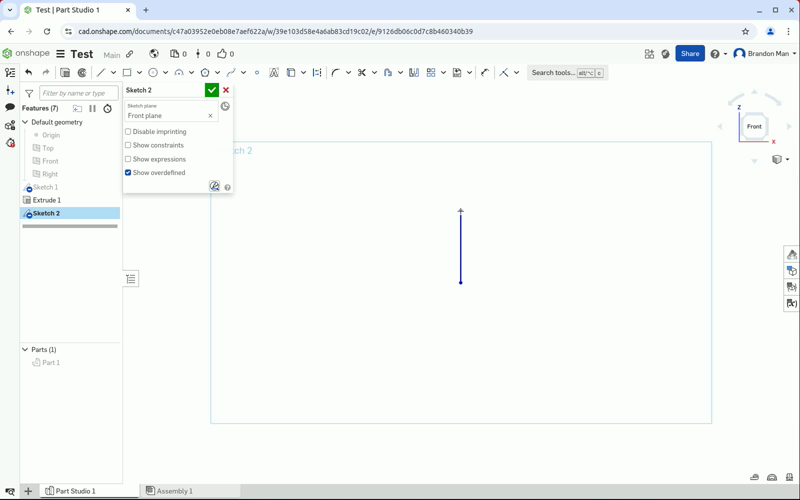
mouse_move(460, 210)
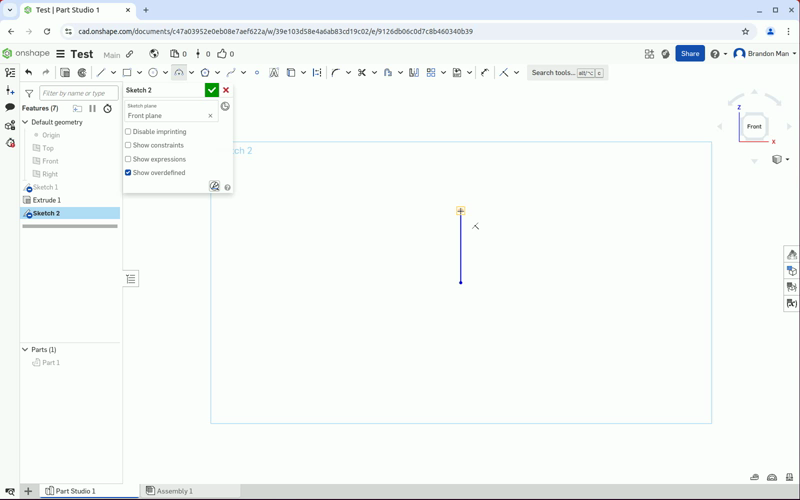
click(460, 210)
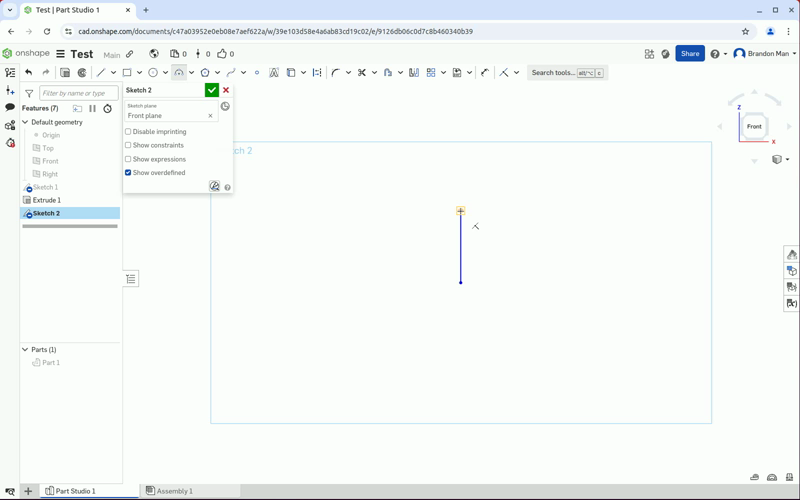
mouse_move(460, 282)
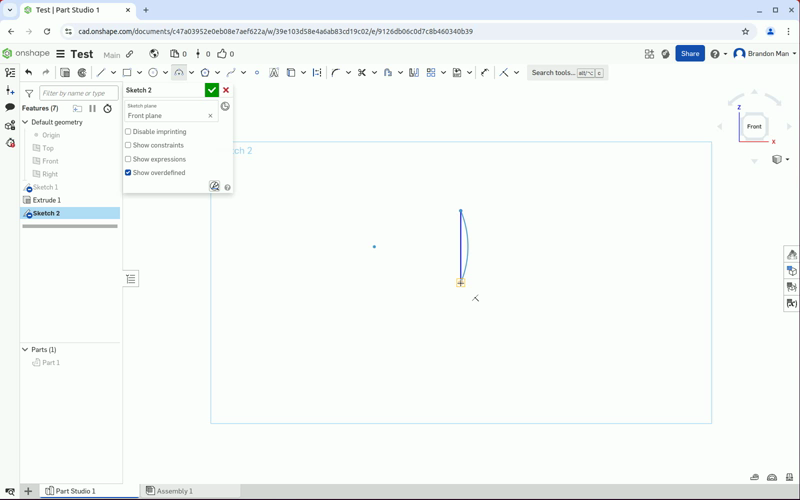
click(460, 282)
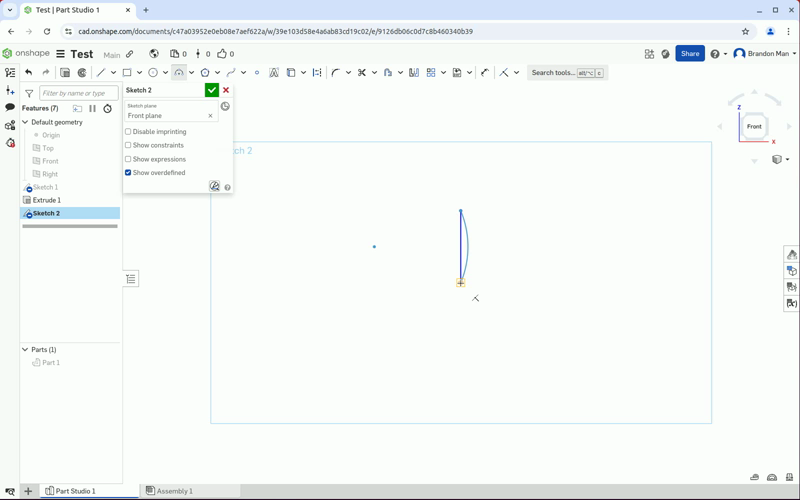
key_down(shift)
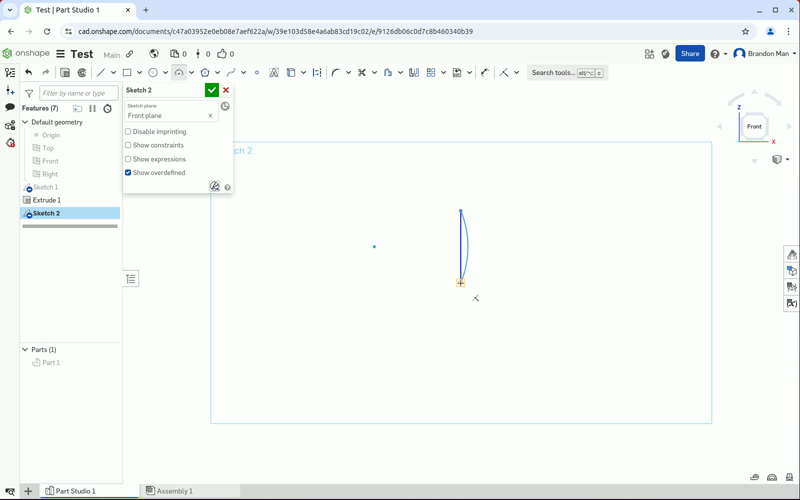
mouse_move(424, 246)
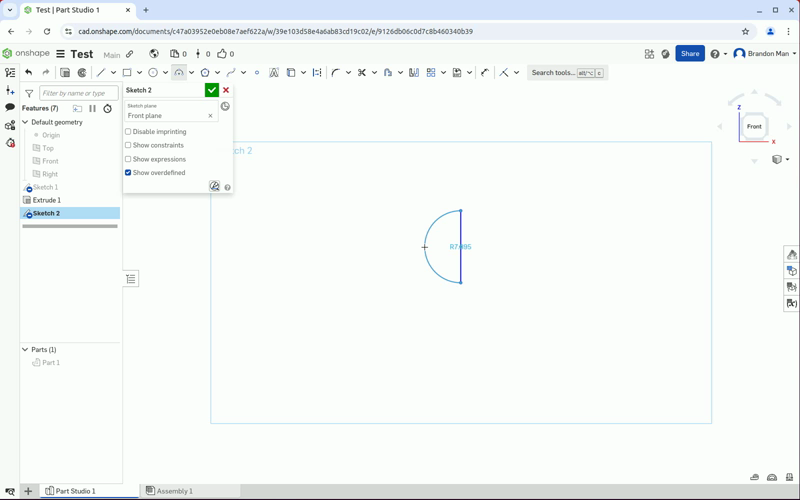
click(424, 246)
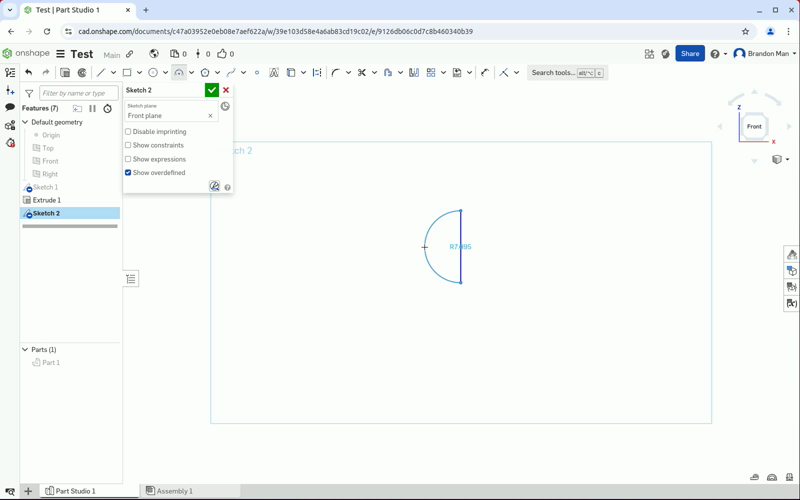
key_up(shift)
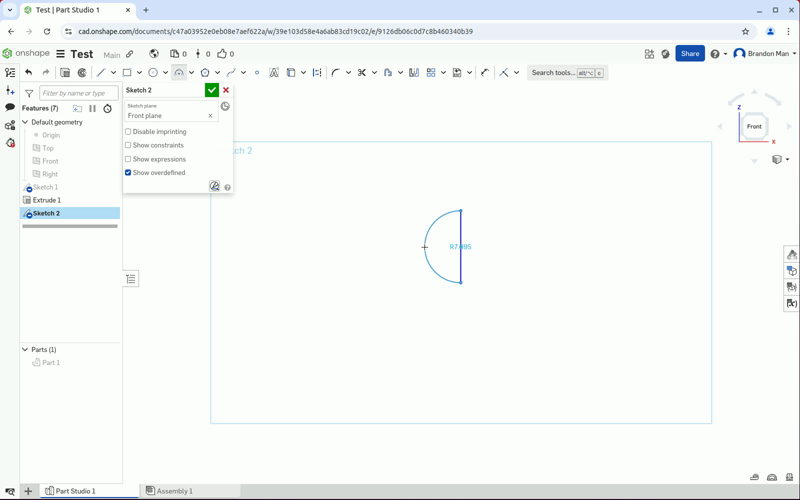
key(esc)
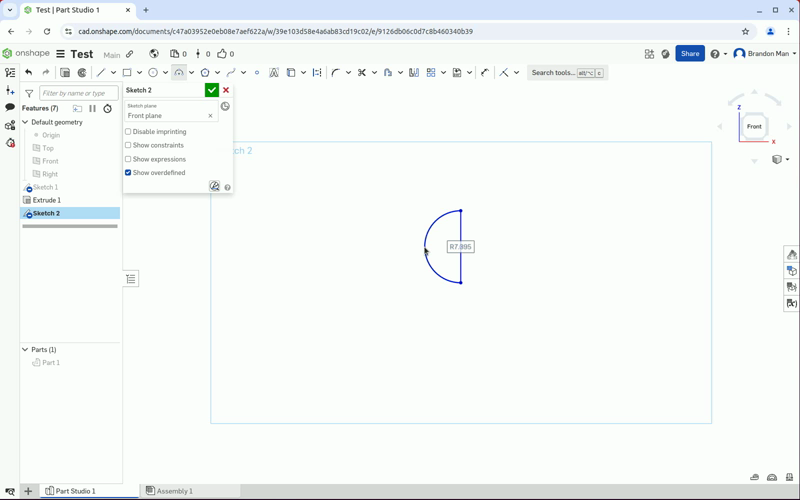
mouse_move(433, 265)
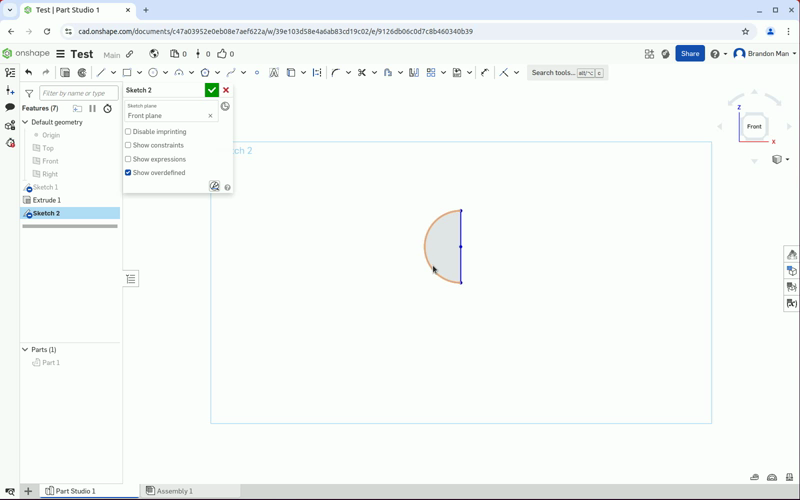
scroll(6)
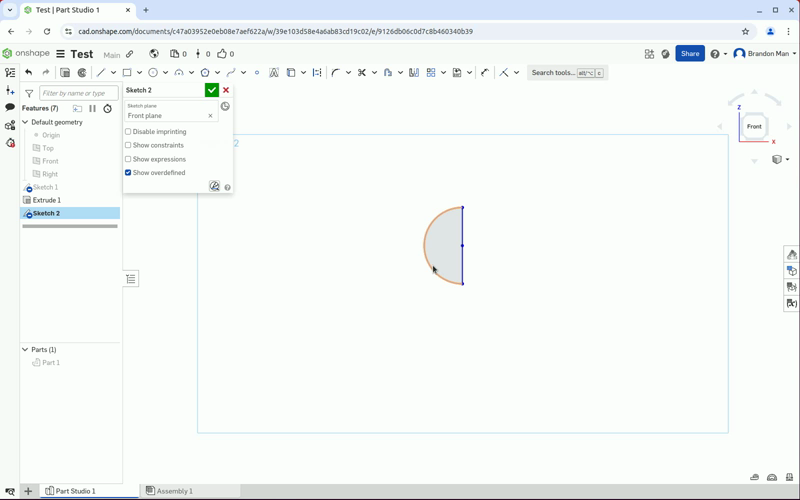
scroll(6)
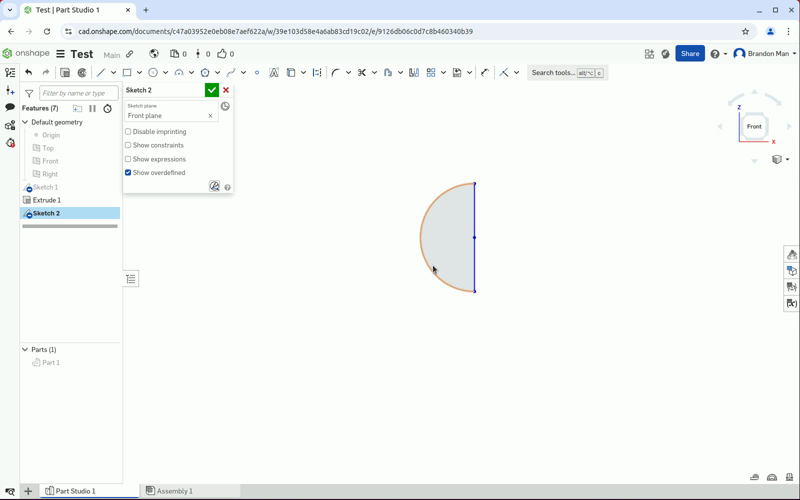
scroll(6)
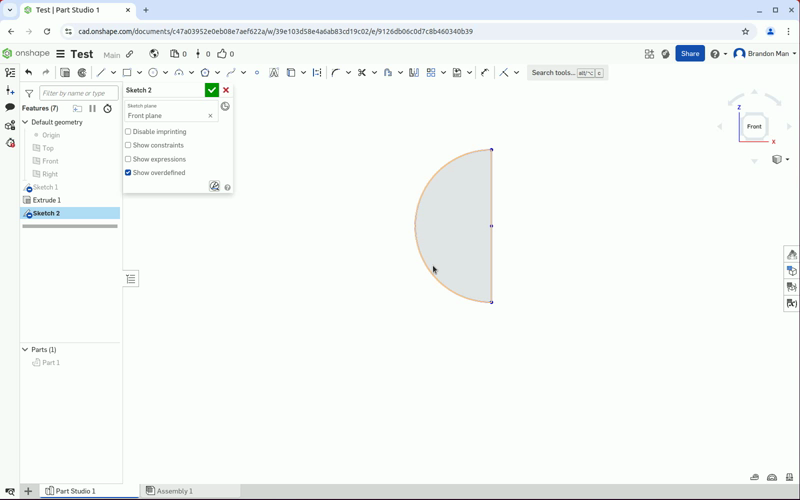
scroll(6)
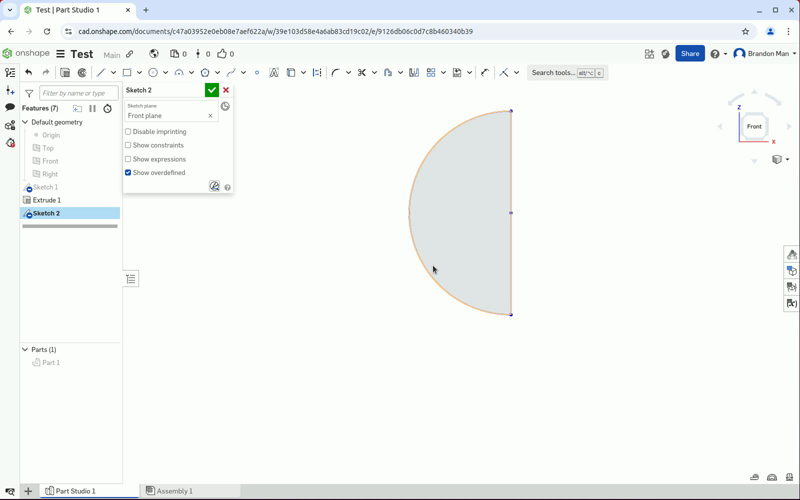
scroll(6)
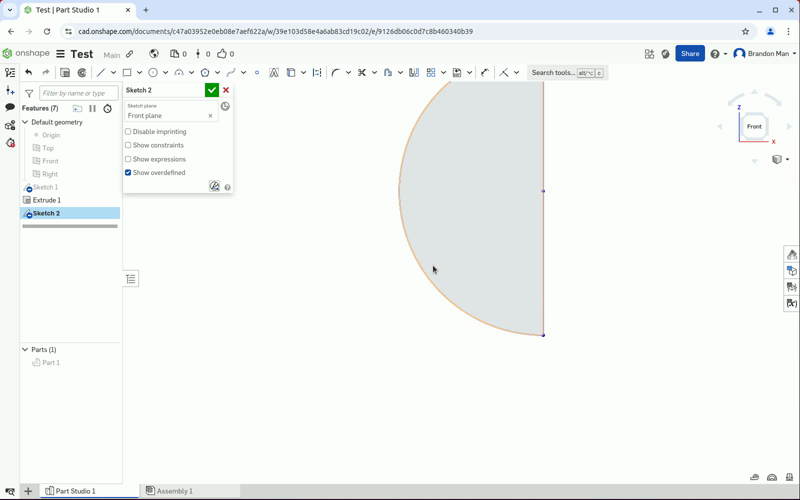
scroll(6)
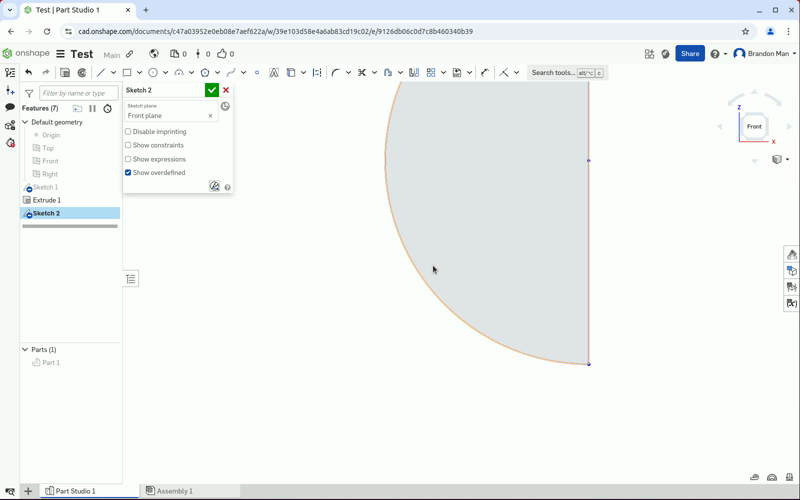
scroll(6)
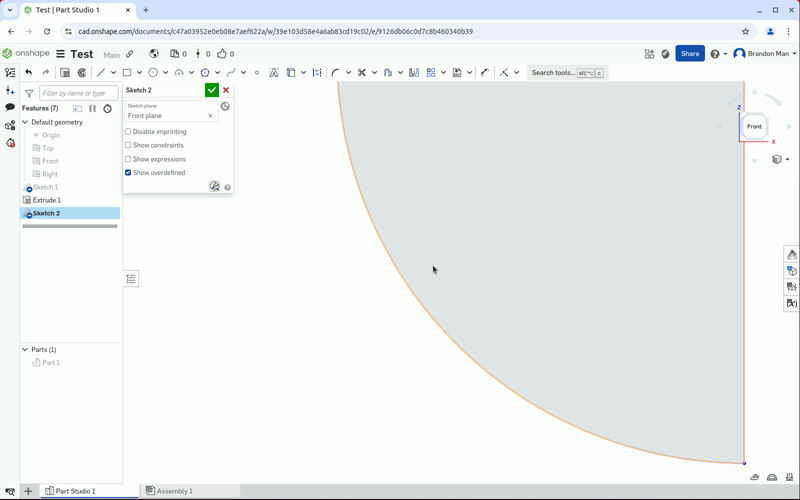
click(433, 265)
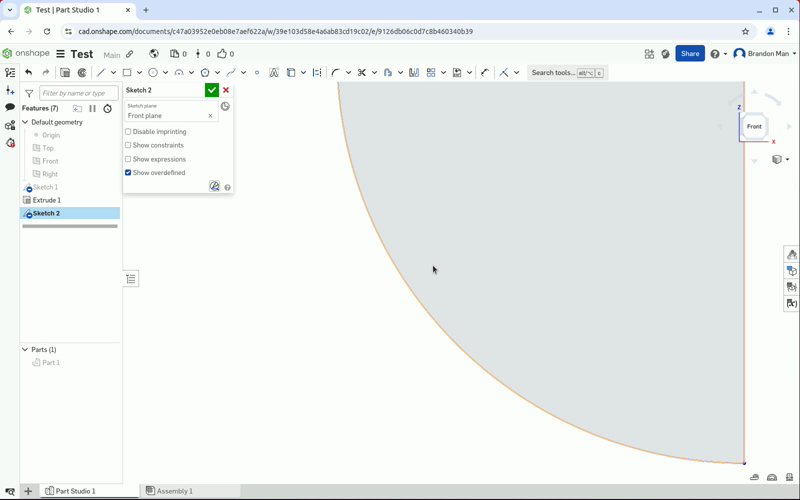
scroll(-6)
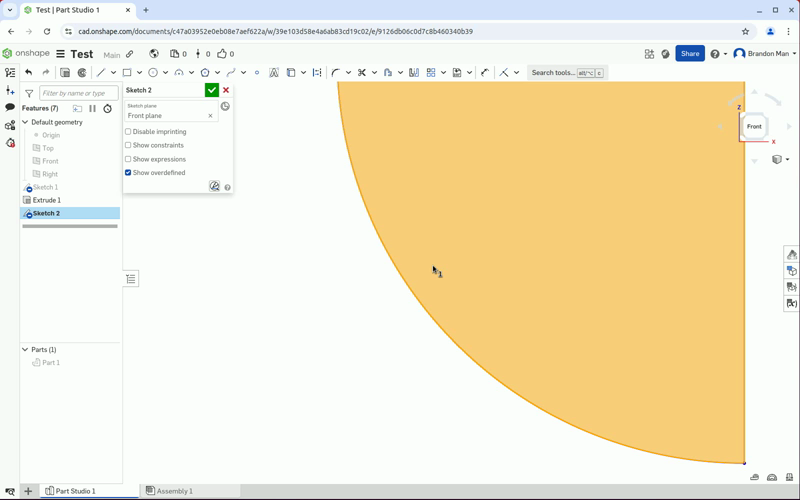
scroll(-6)
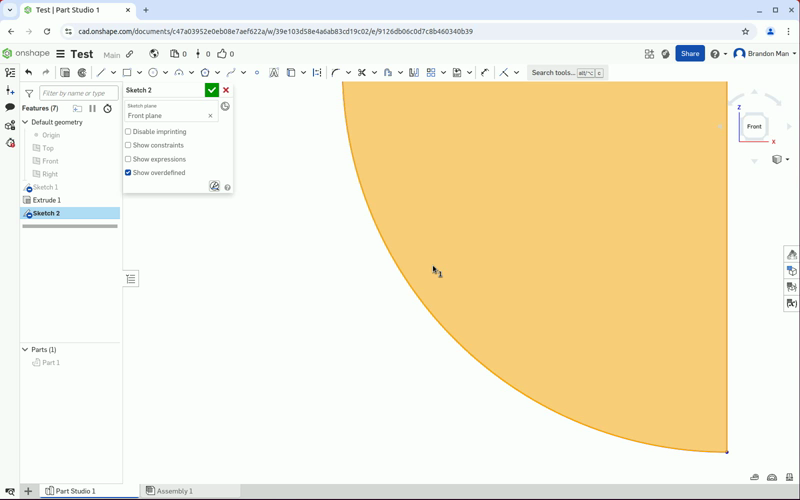
scroll(-6)
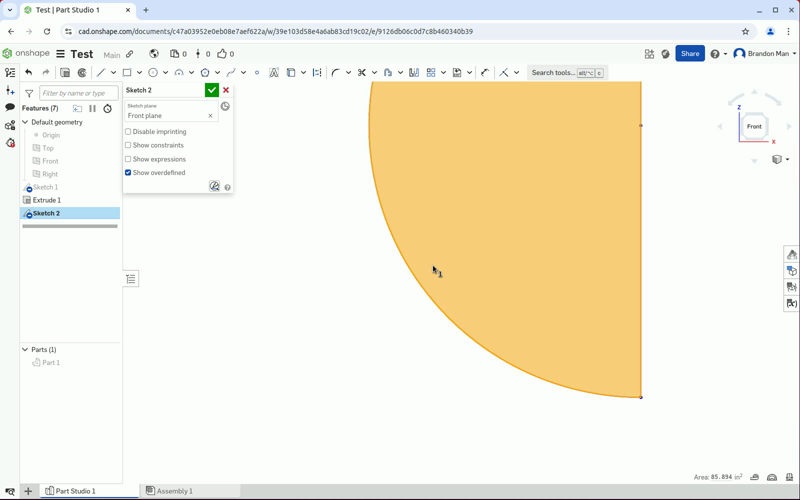
scroll(-6)
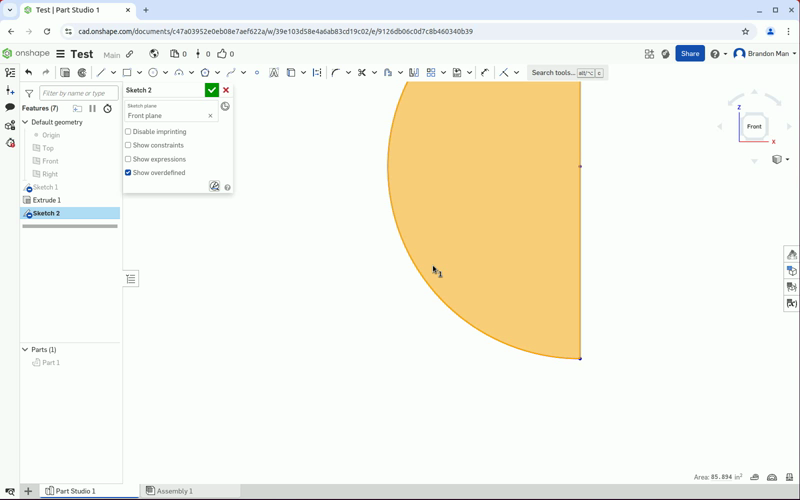
scroll(-6)
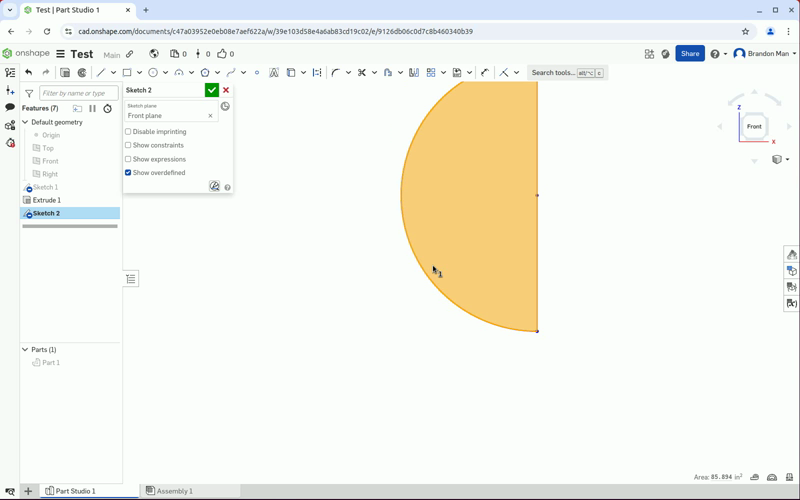
scroll(-6)
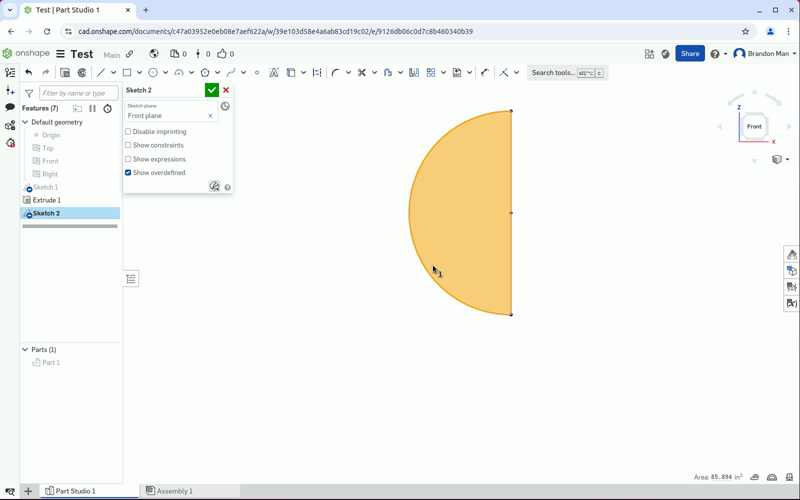
scroll(-6)
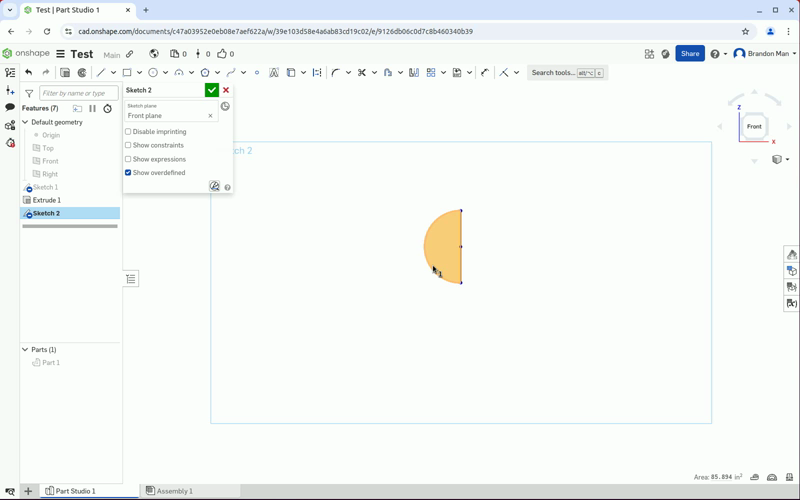
mouse_move(73, 352)
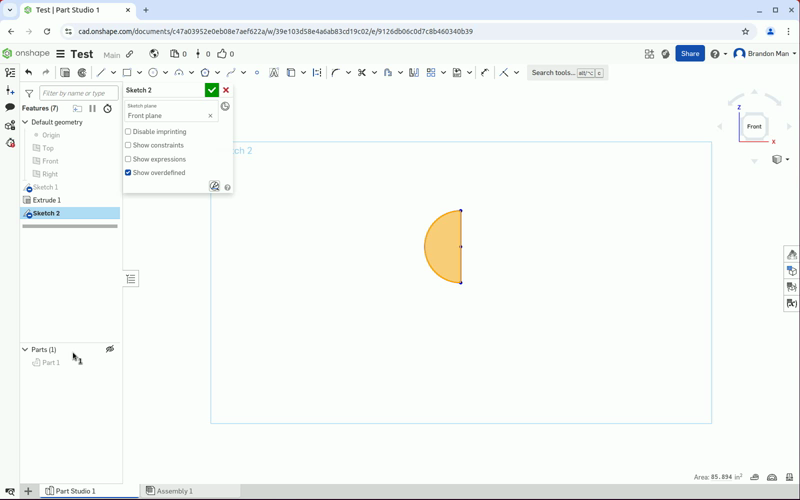
key(shift+y)
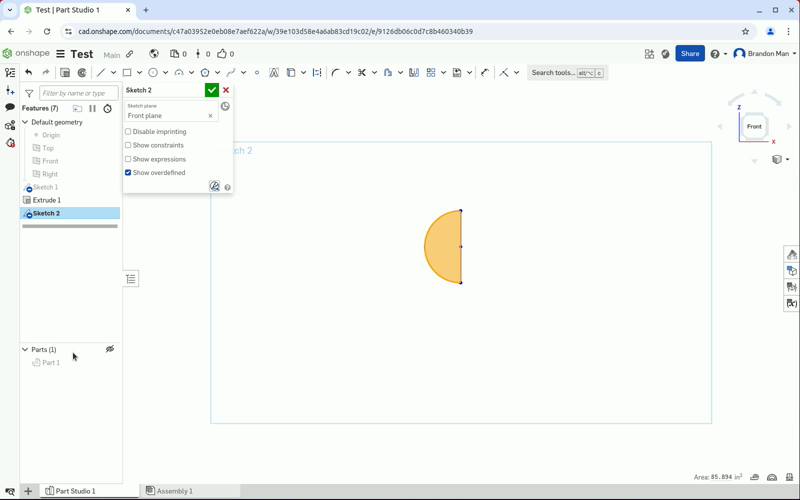
key(shift+e)
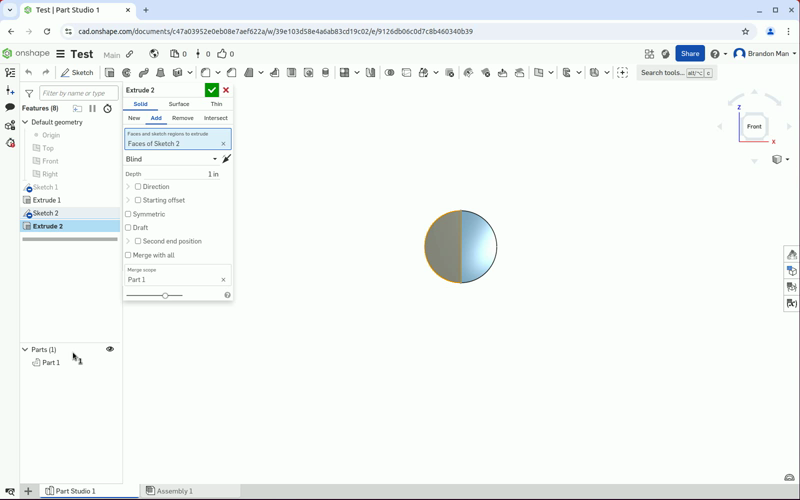
mouse_move(143, 106)
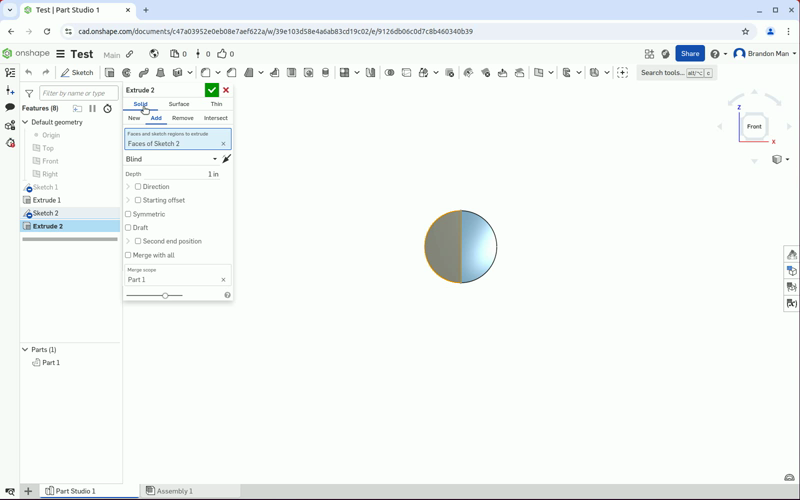
click(143, 106)
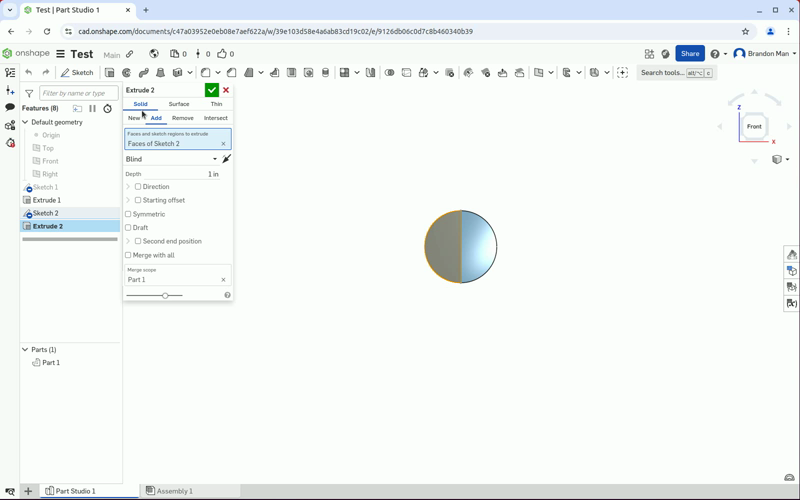
mouse_move(137, 120)
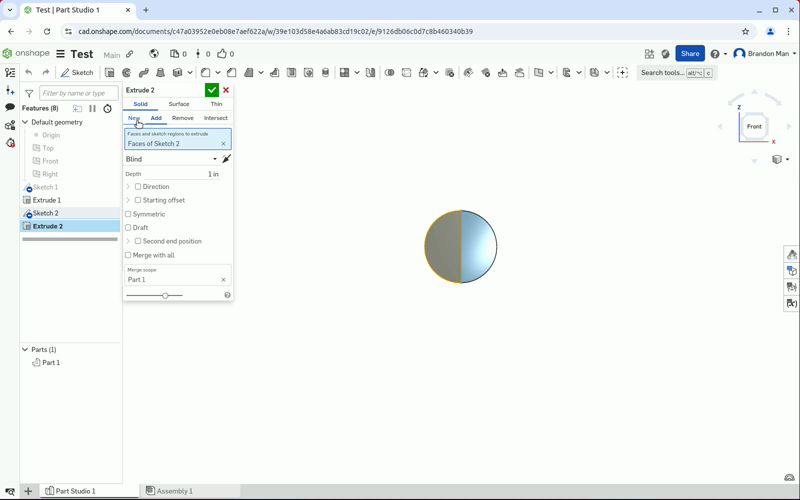
click(137, 120)
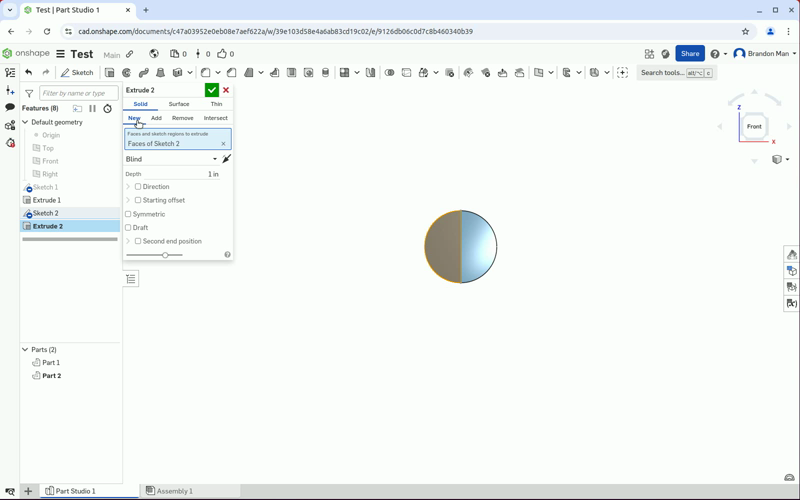
key(tab, 4)
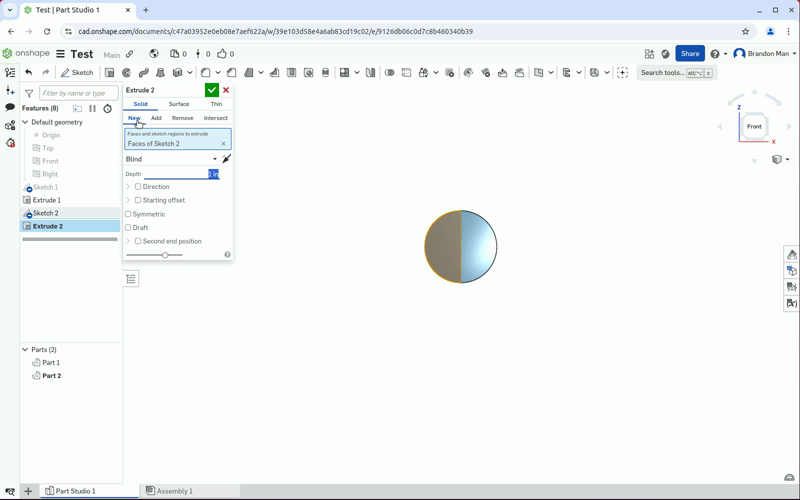
text(23.108)
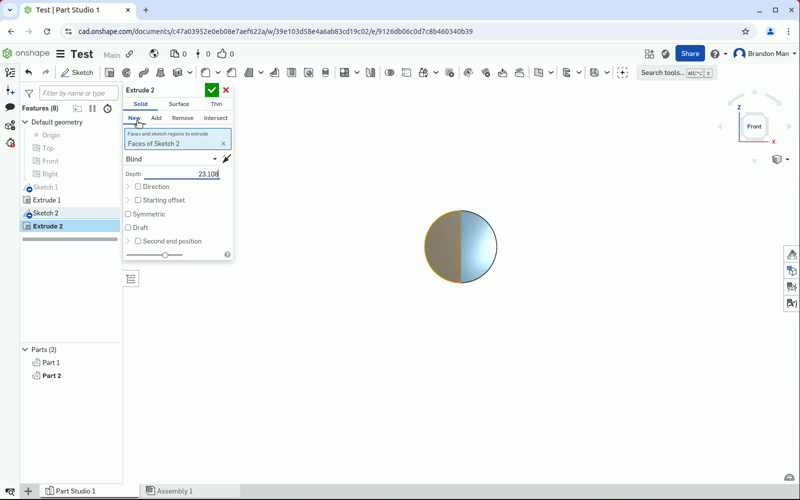
key(enter)
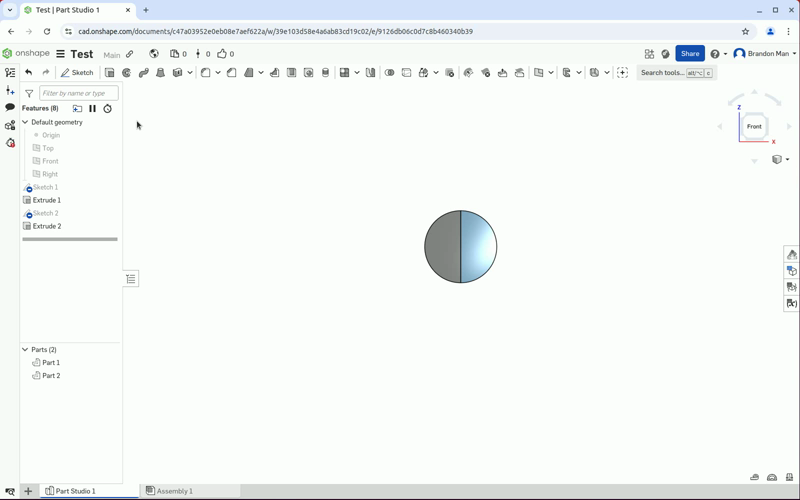
key(shift+h)
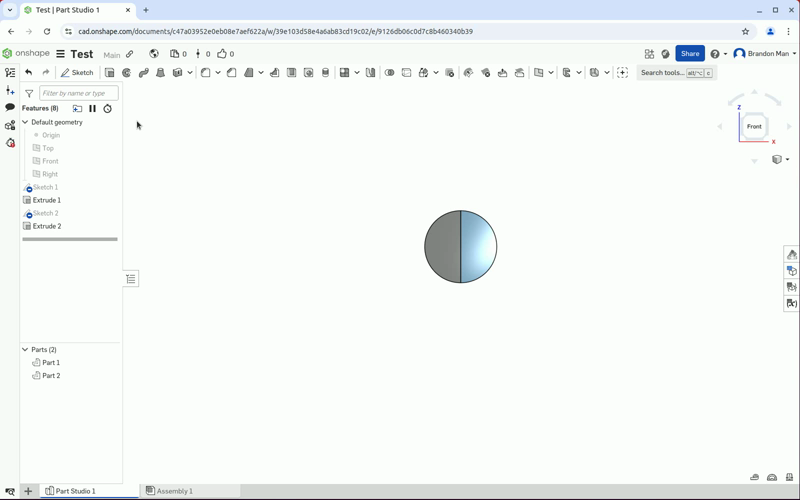
key(shift+h)
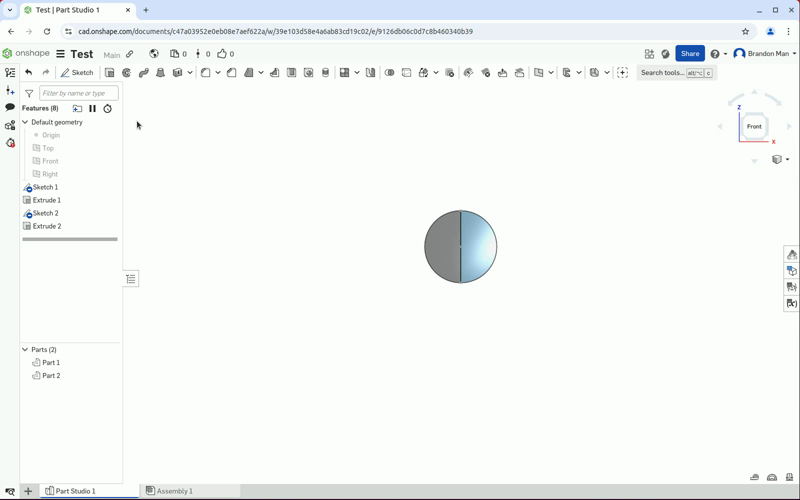
key(shift+7)
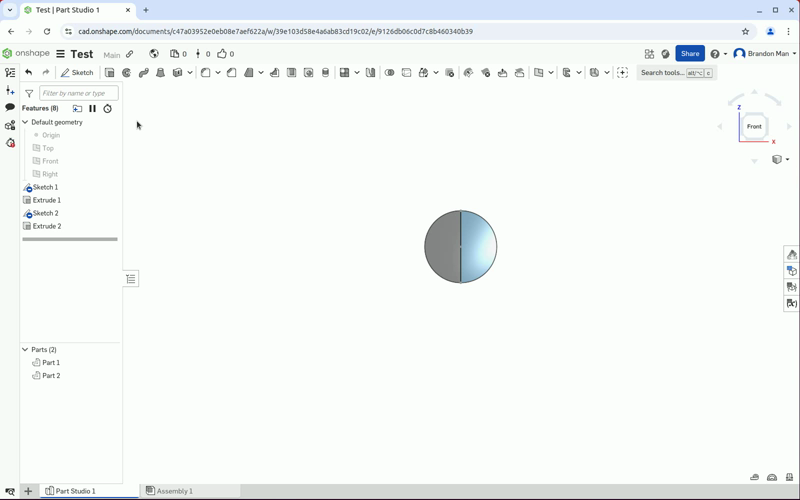
key(left, 2)
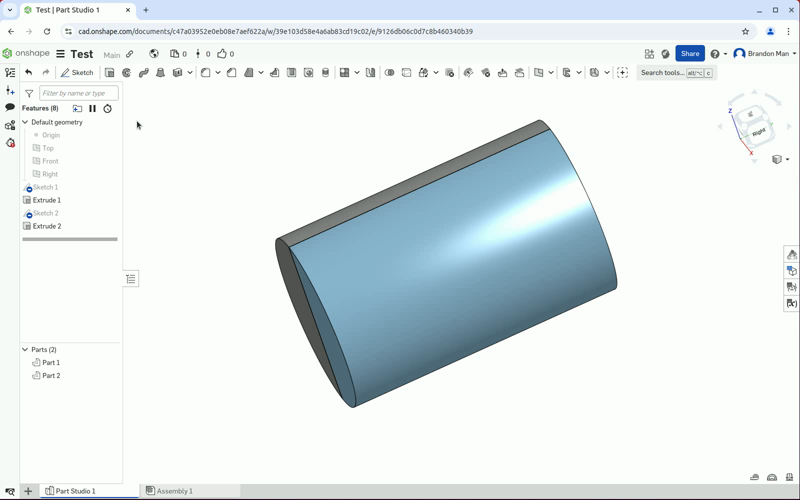
key(down, 2)
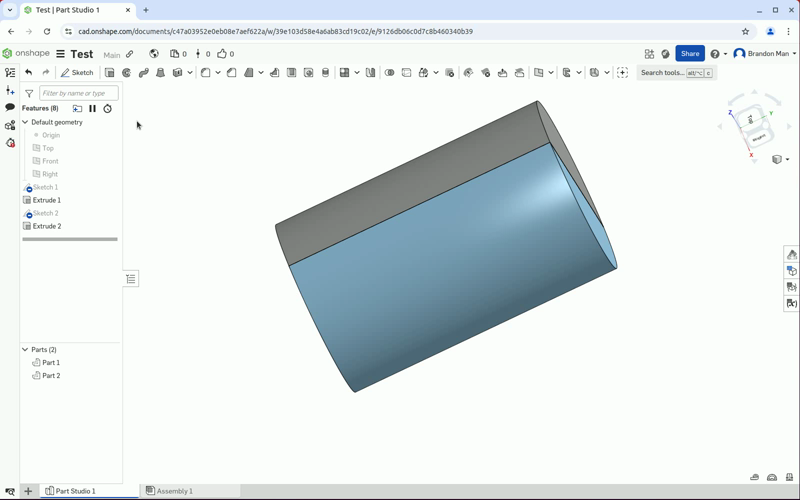
key(up, 2)
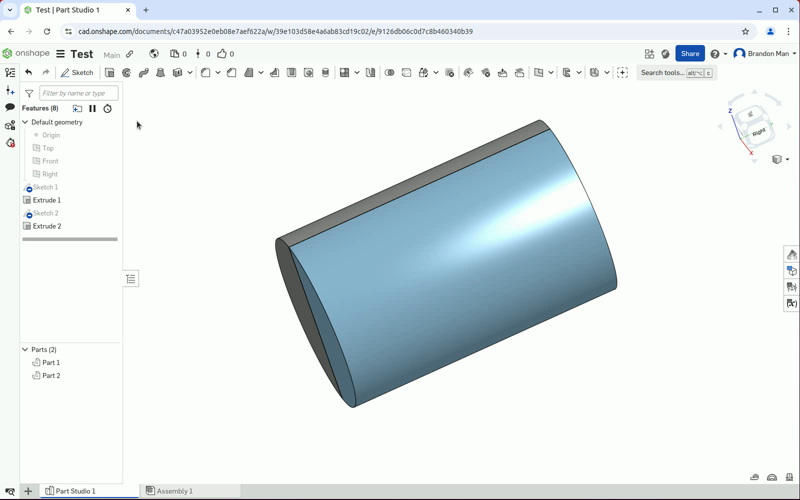
key(right, 2)
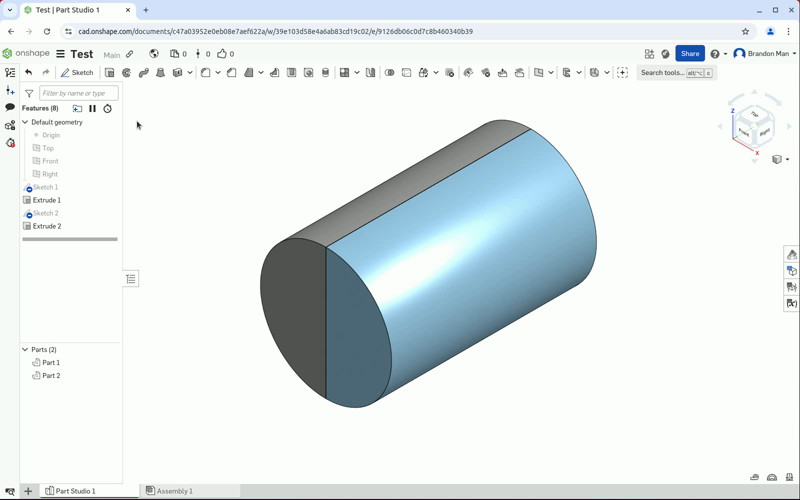
mouse_move(73, 189)
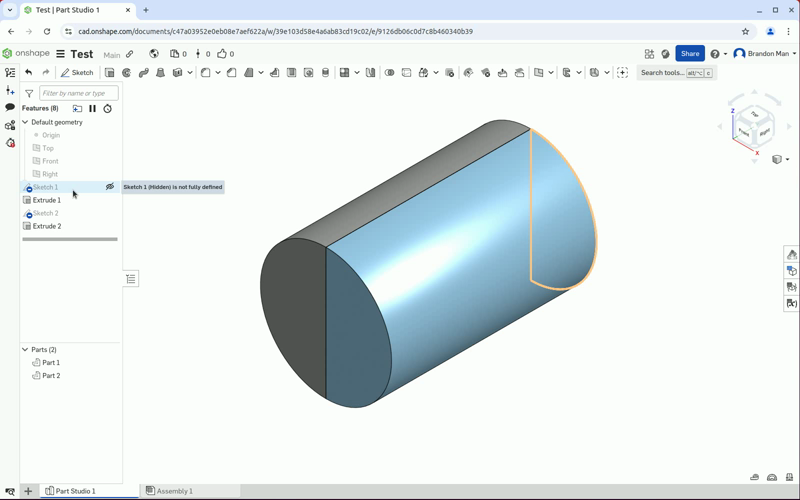
click(73, 189)